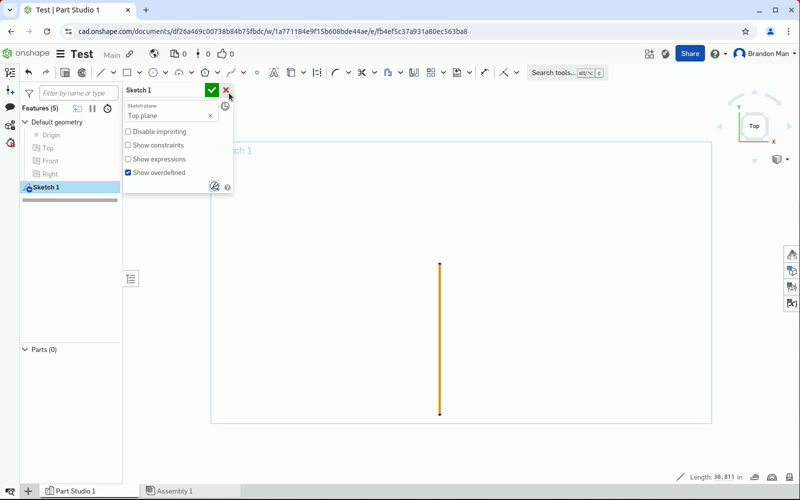
key(shift+h)
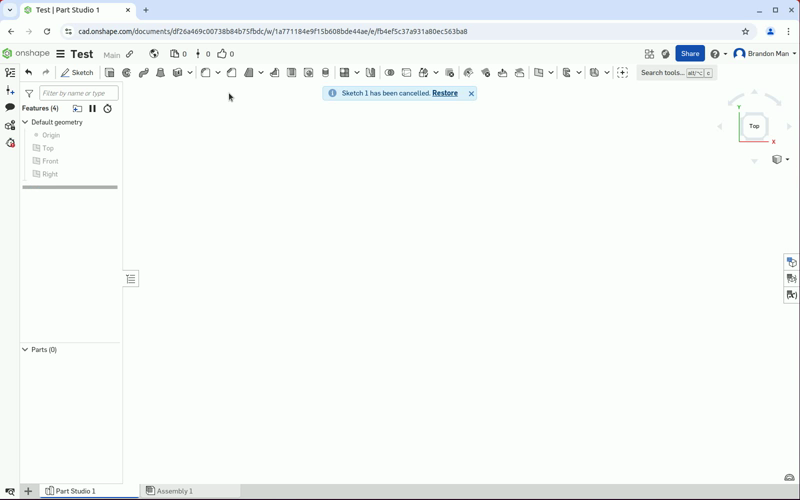
mouse_move(73, 352)
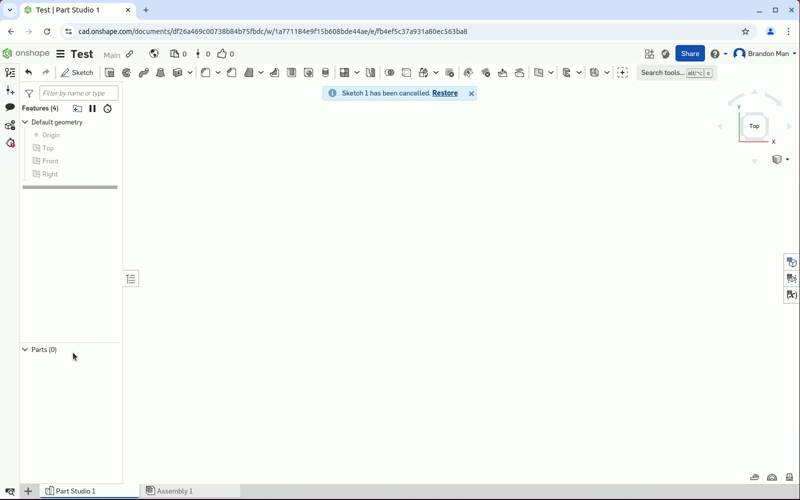
key(y)
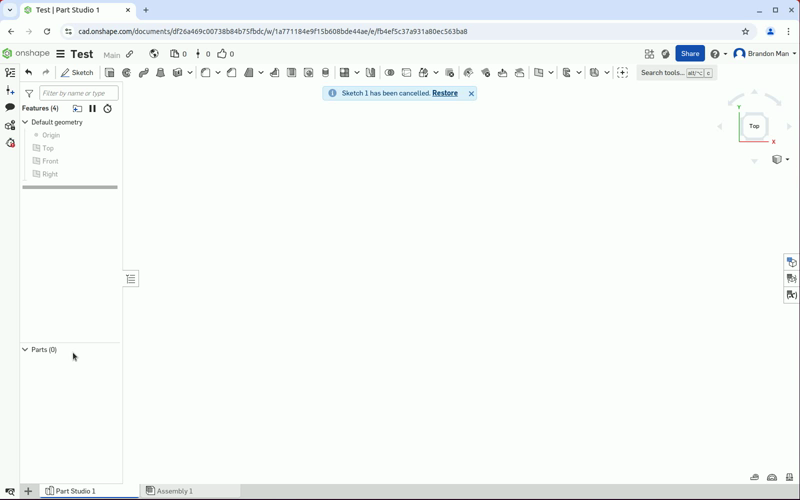
key(shift+p)
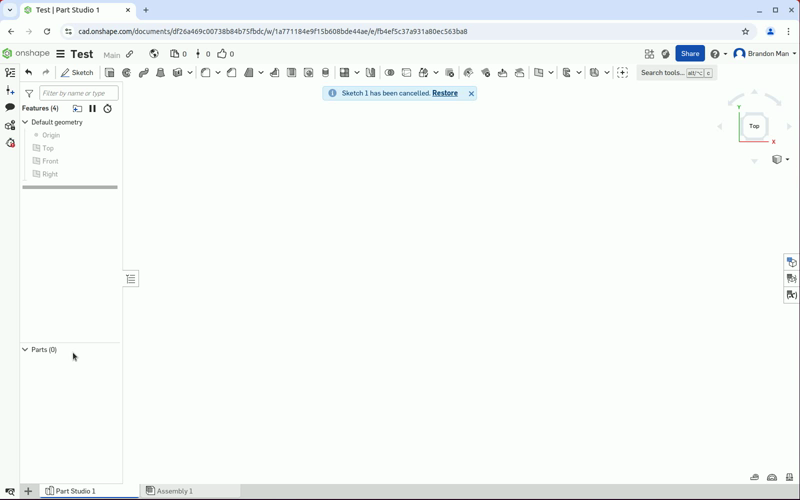
key(space)
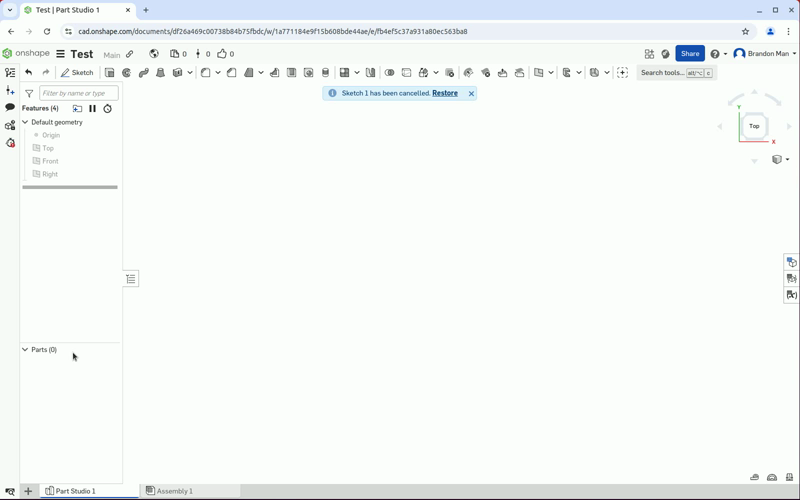
key_down(shift)
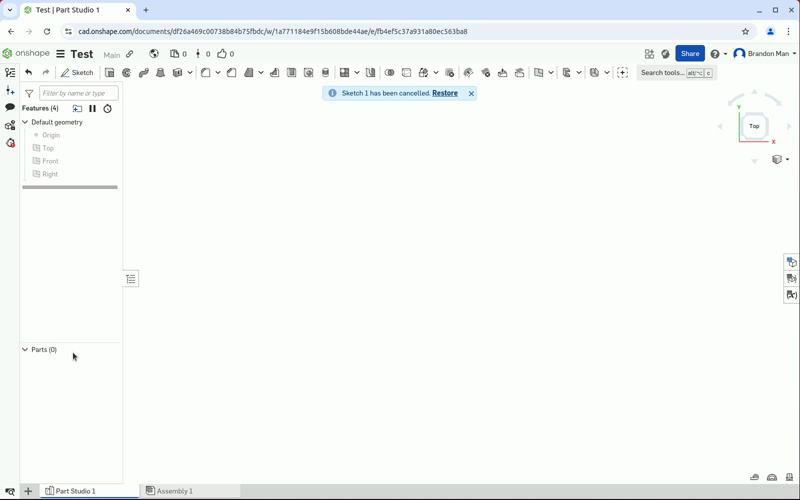
key(up)
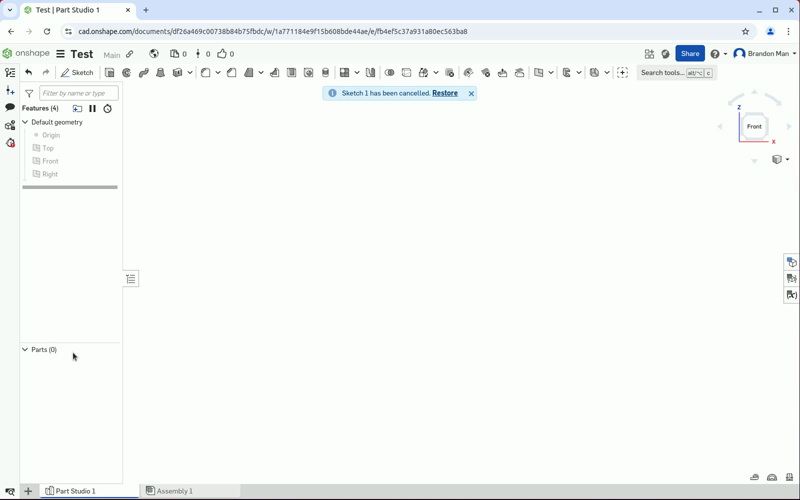
key_up(shift)
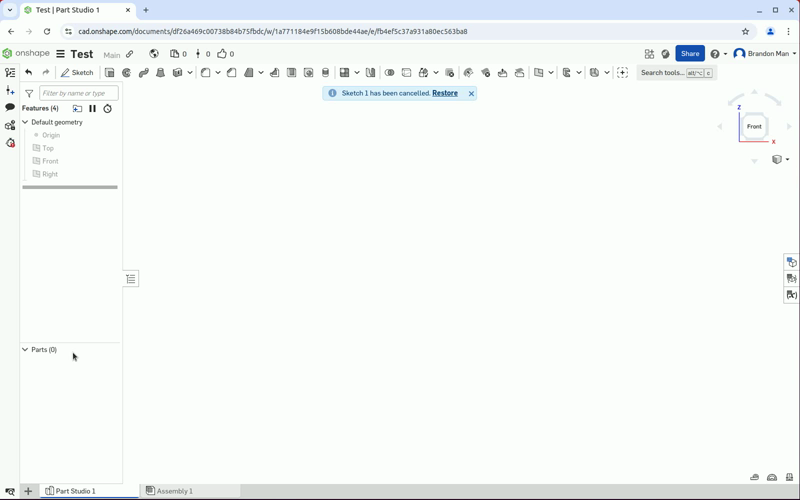
mouse_move(73, 352)
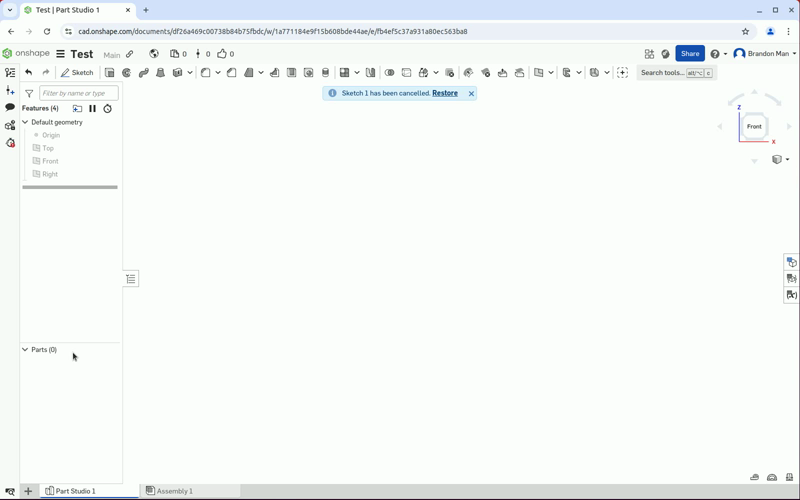
key(shift+y)
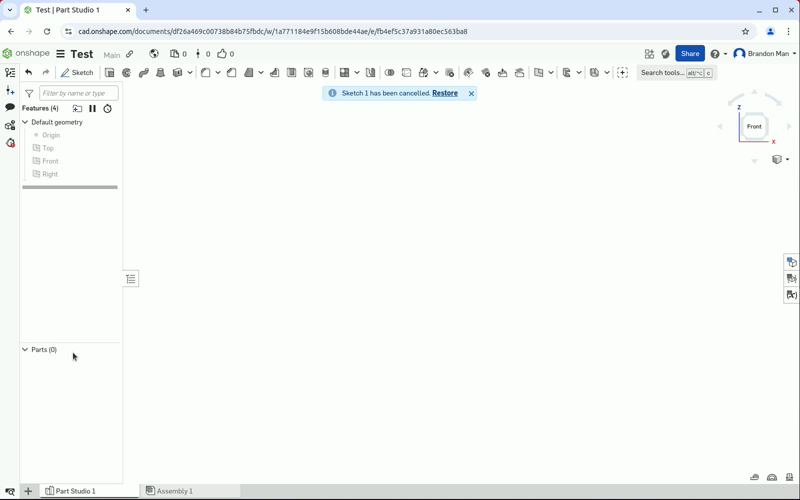
key(shift+s)
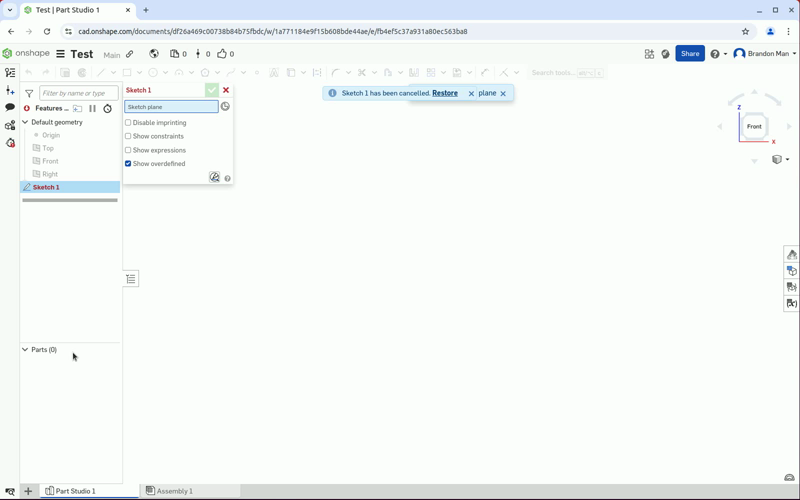
mouse_move(73, 163)
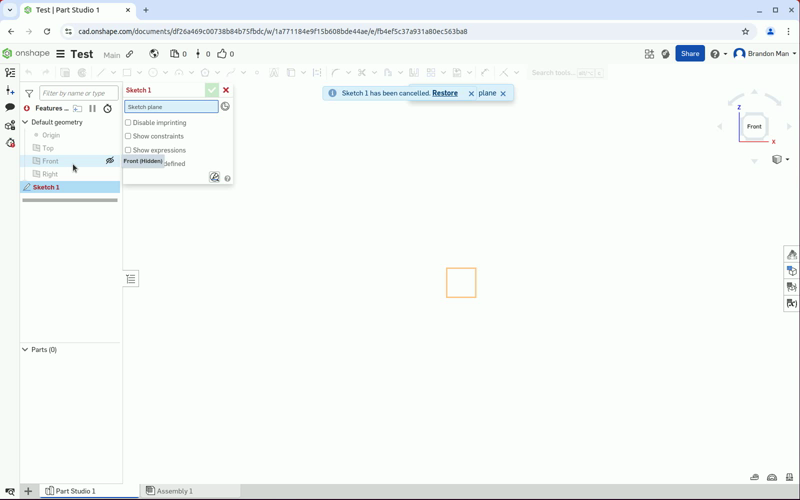
click(73, 163)
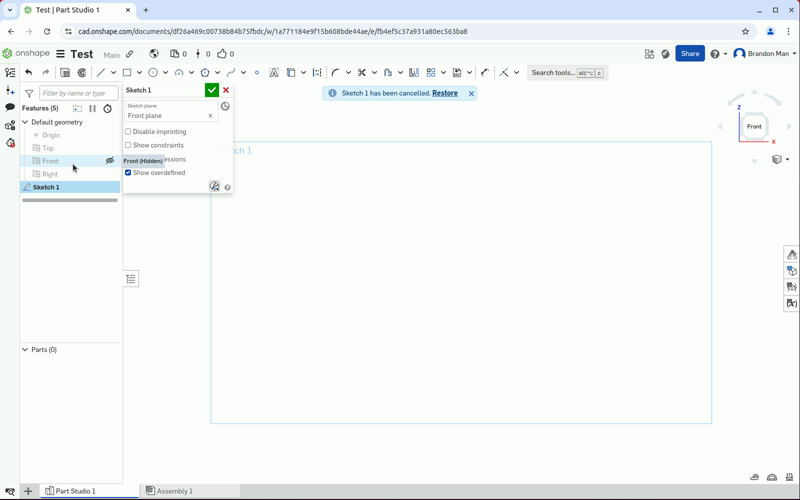
mouse_move(73, 352)
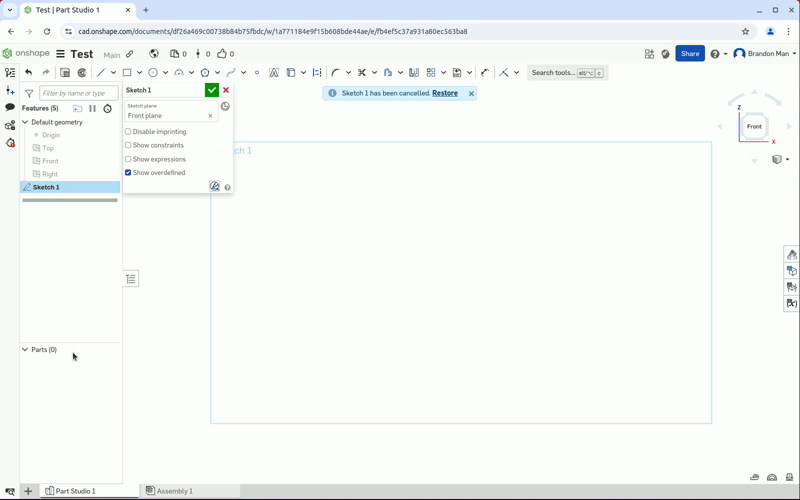
key(y)
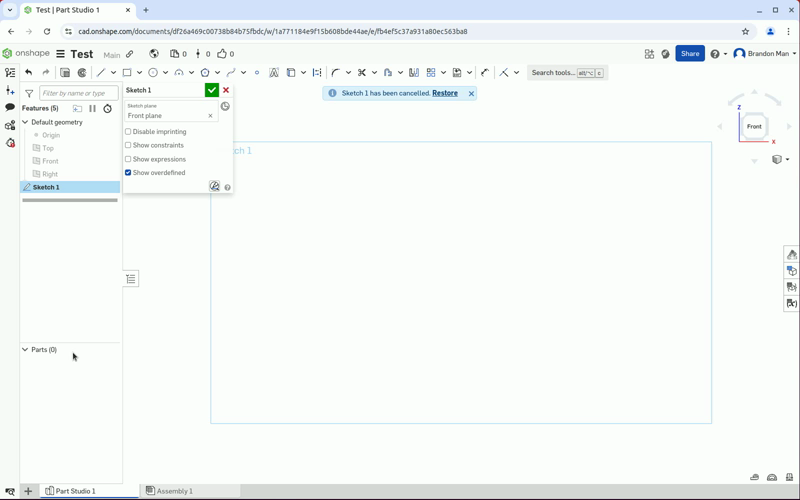
key(l)
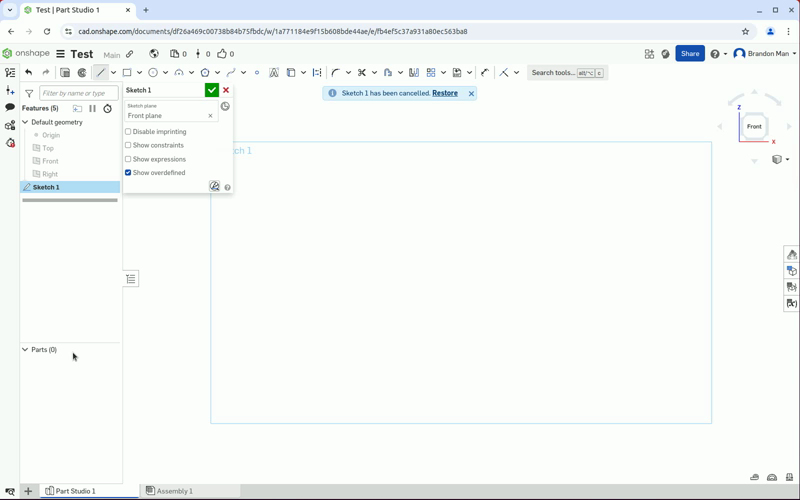
key_down(shift)
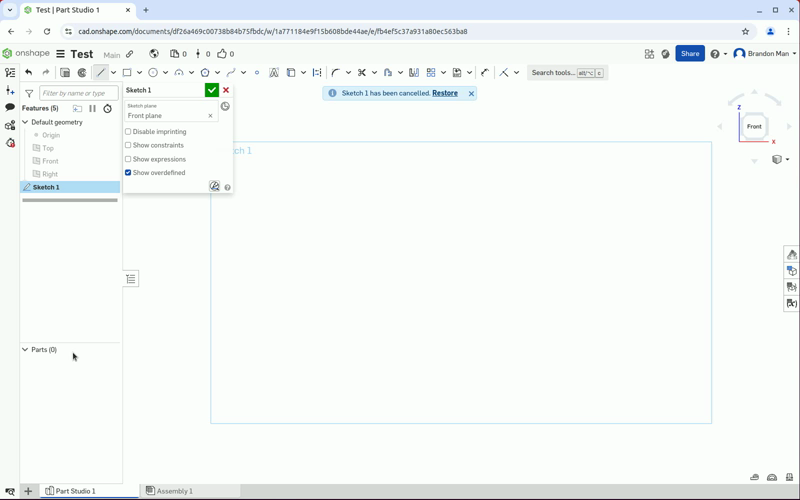
mouse_move(505, 368)
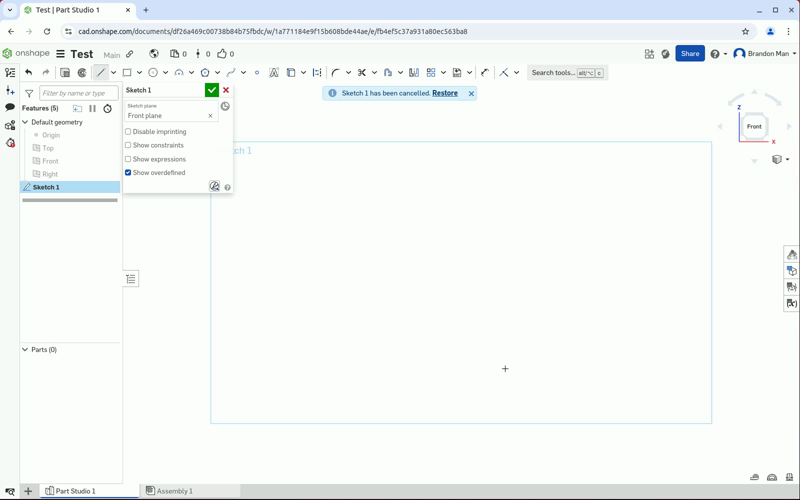
click(505, 368)
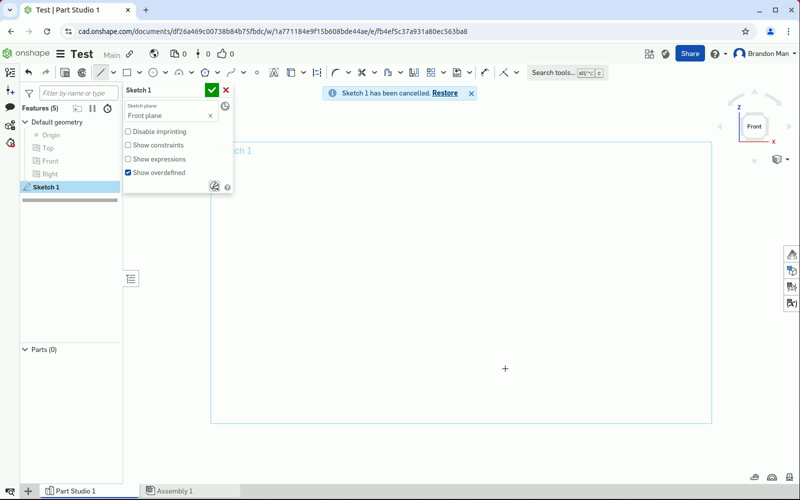
key_up(shift)
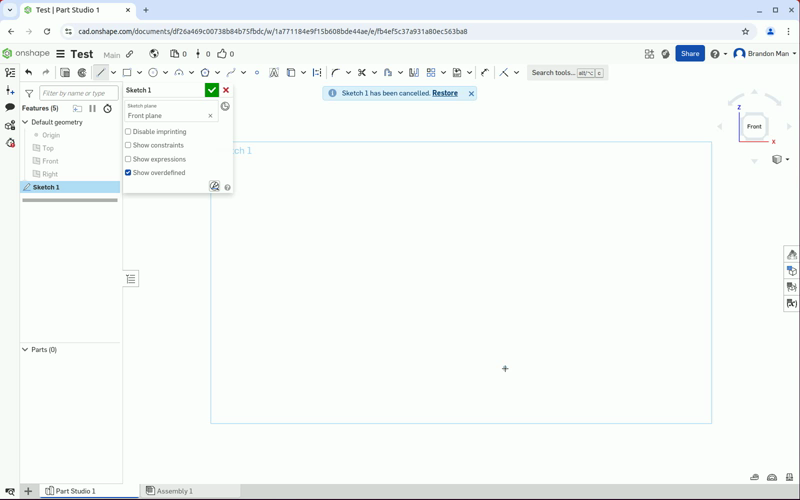
key_down(shift)
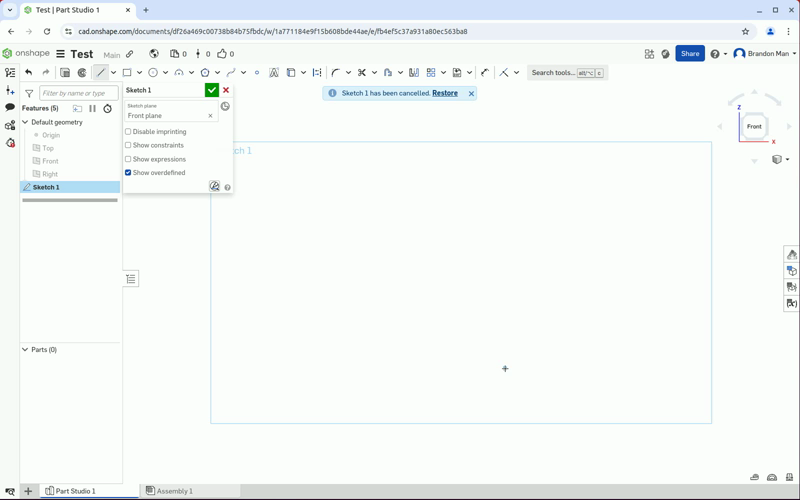
mouse_move(573, 368)
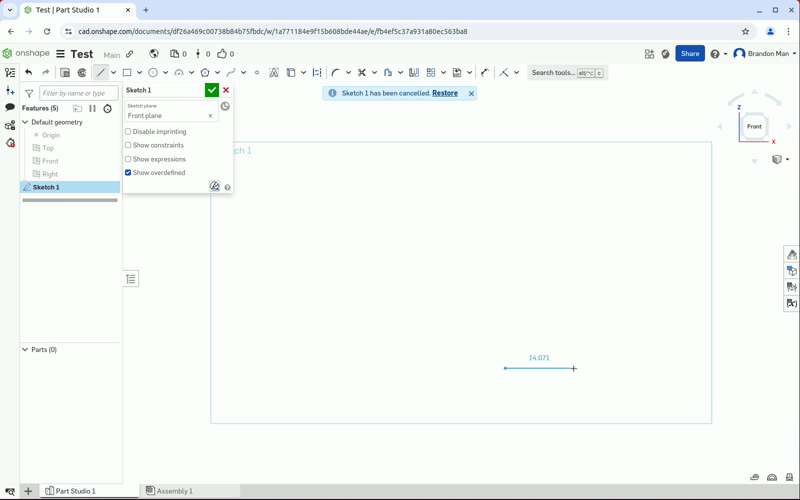
click(573, 368)
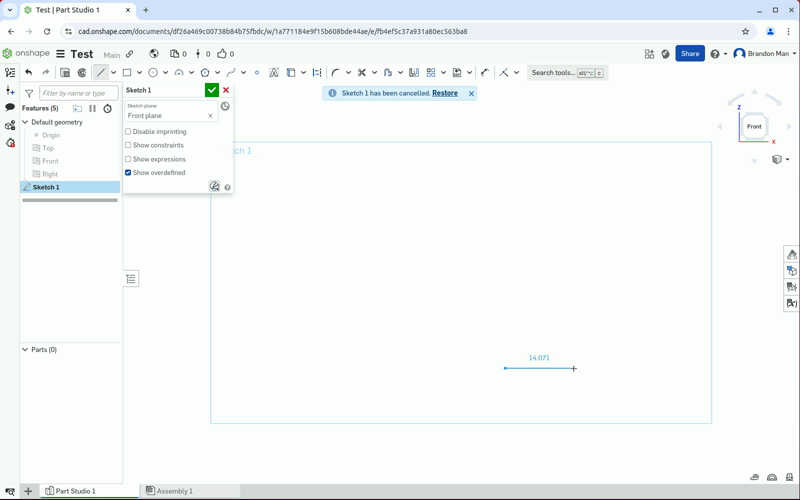
key_up(shift)
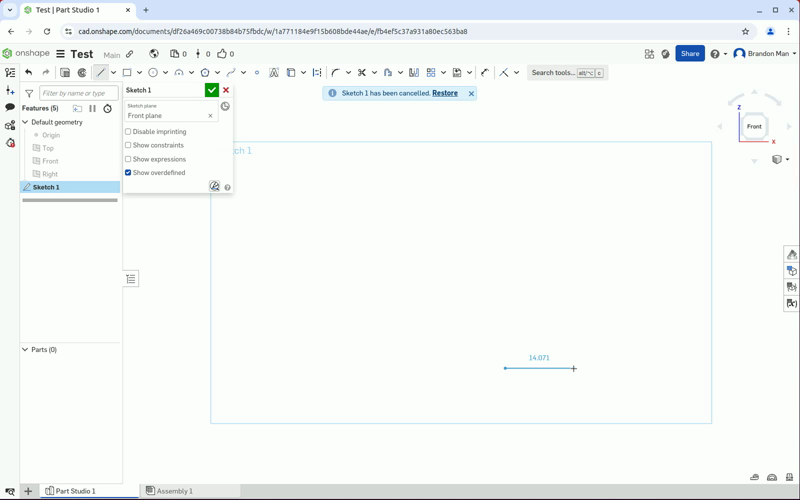
key_down(shift)
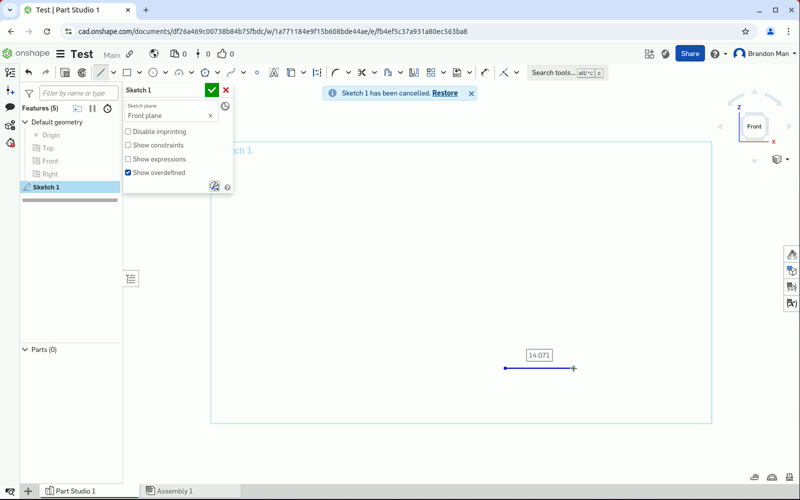
mouse_move(573, 232)
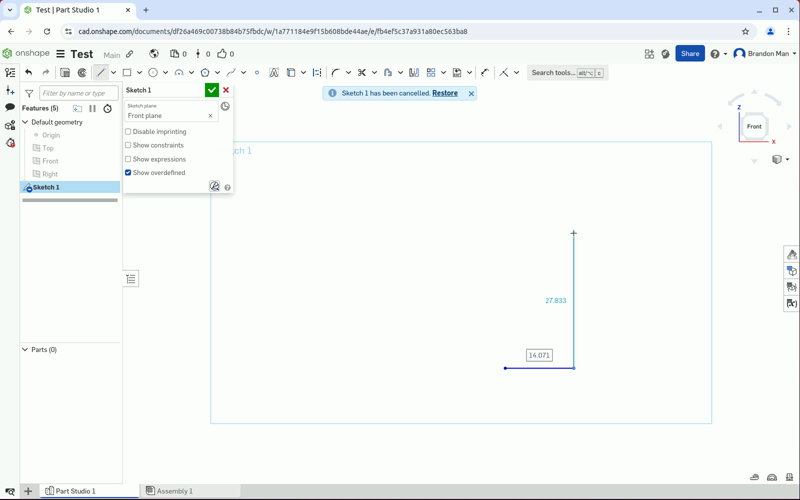
click(573, 232)
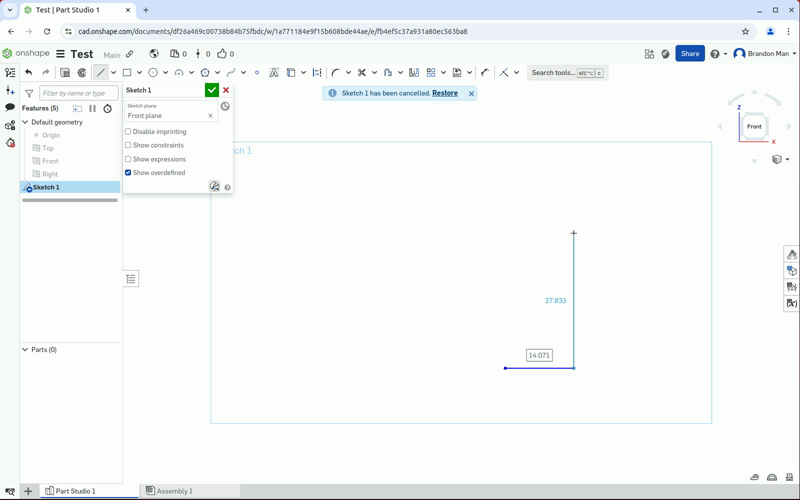
key_up(shift)
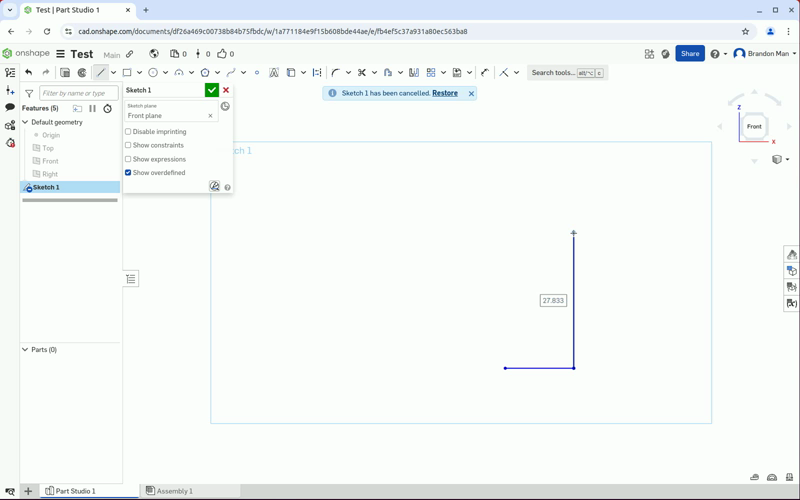
key_down(shift)
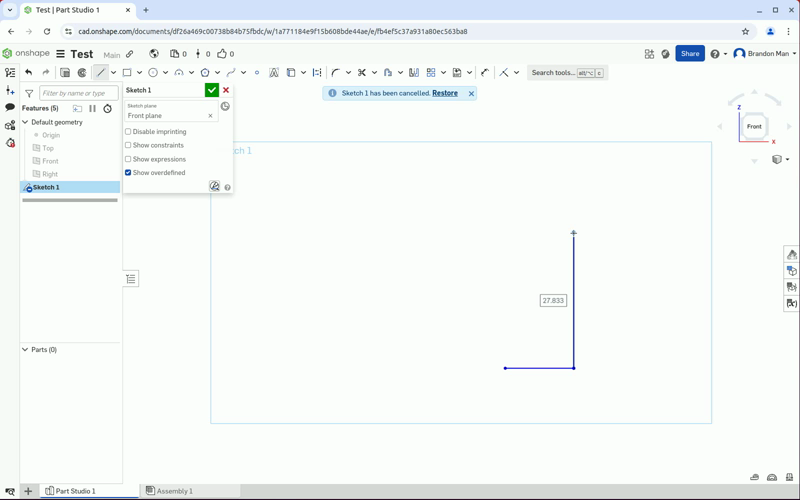
mouse_move(505, 232)
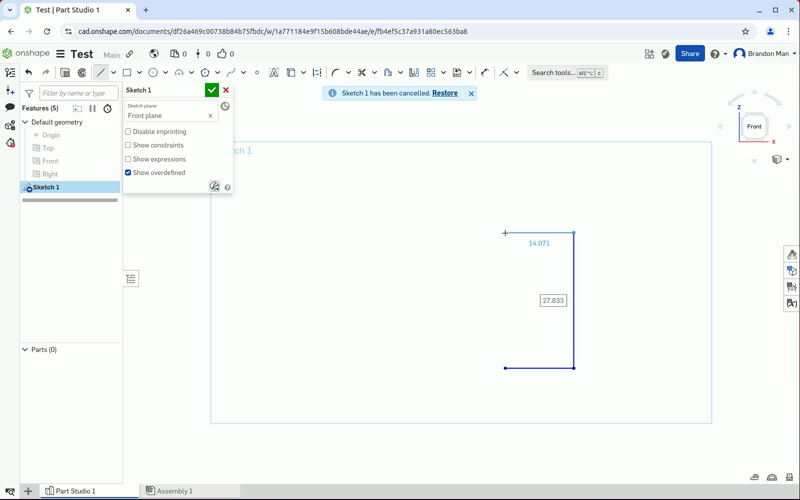
click(505, 232)
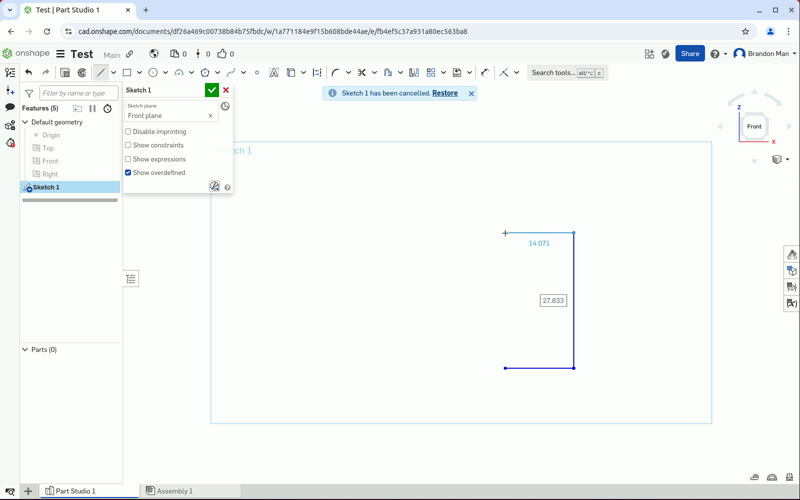
key_up(shift)
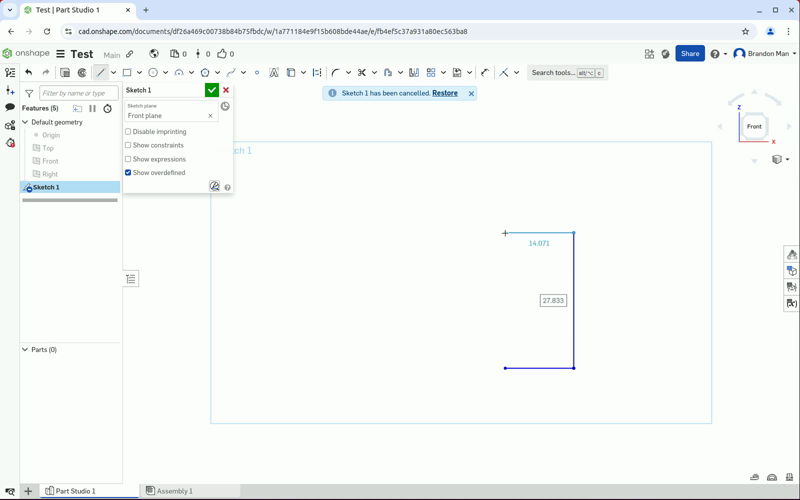
key_down(shift)
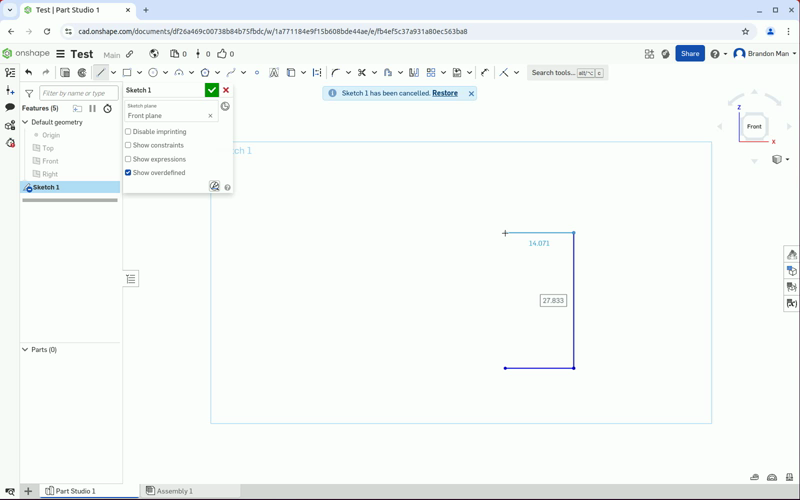
mouse_move(505, 368)
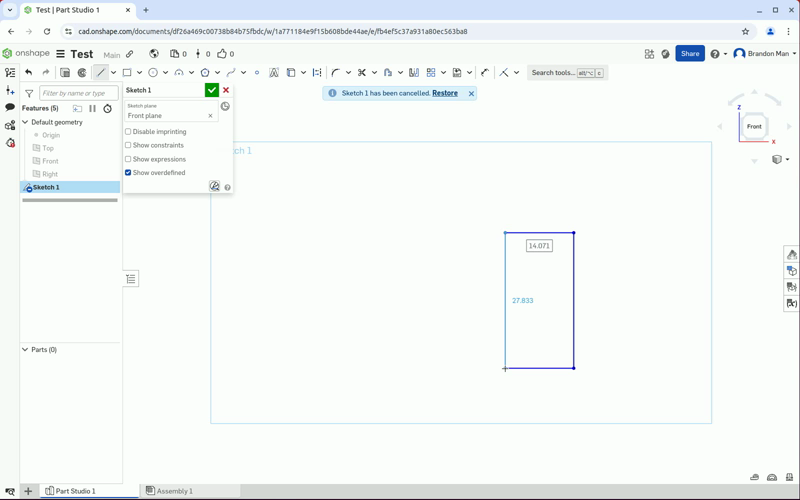
key_up(shift)
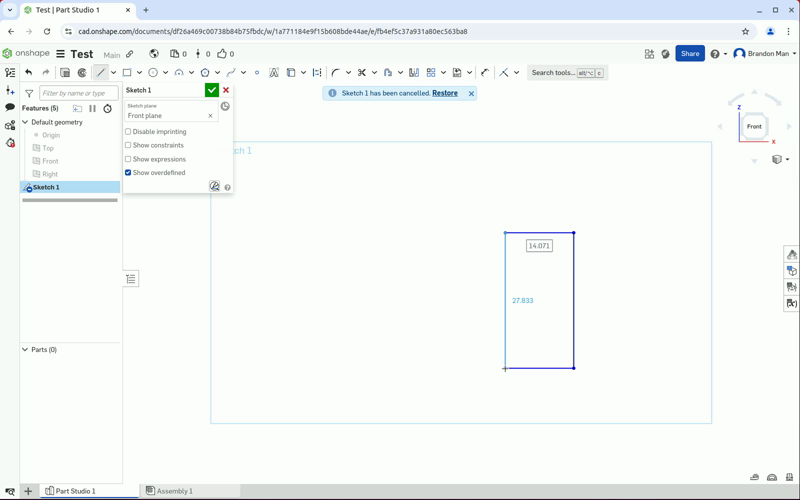
click(505, 368)
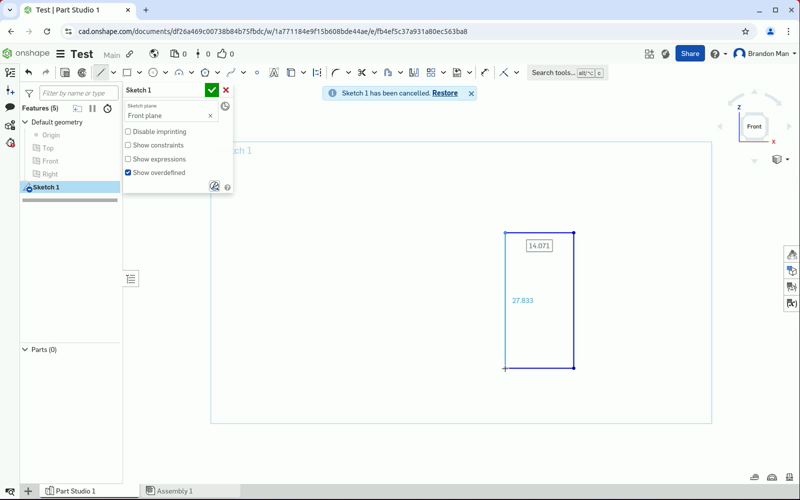
key(esc)
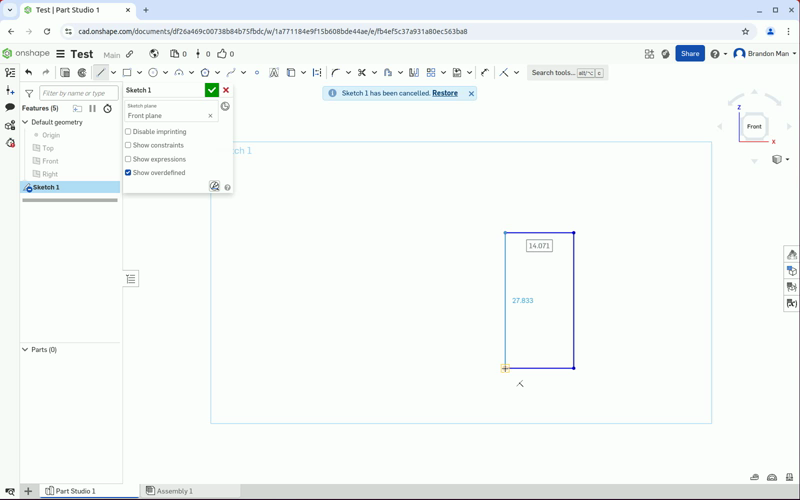
mouse_move(515, 256)
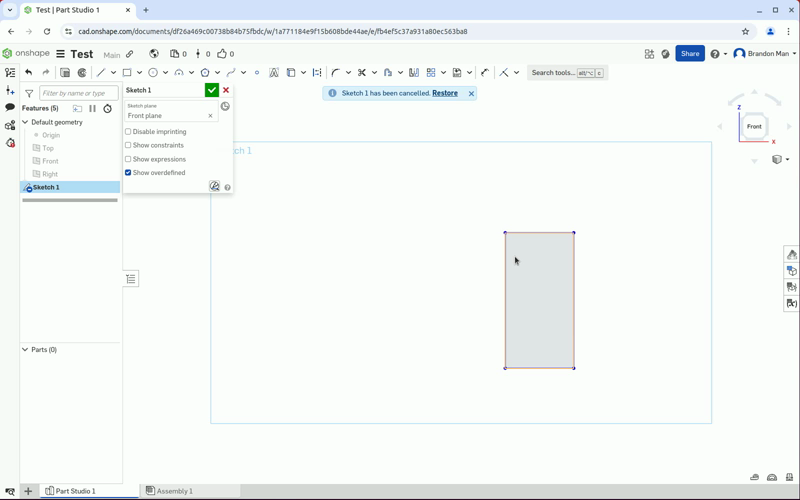
click(515, 256)
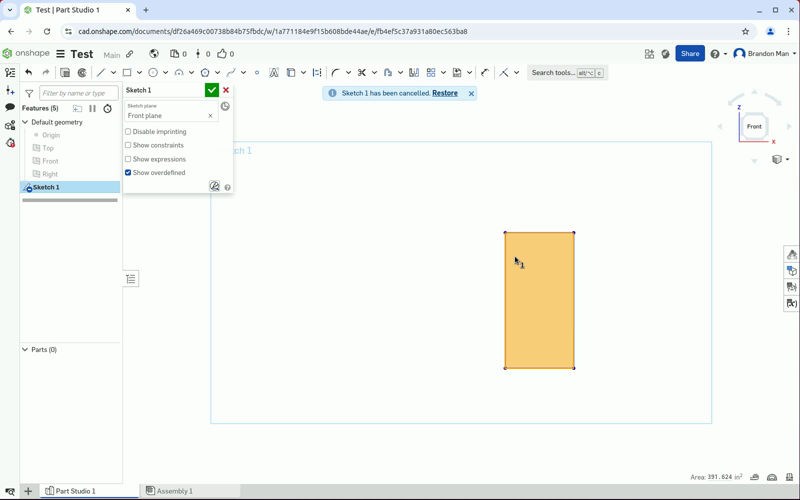
mouse_move(73, 352)
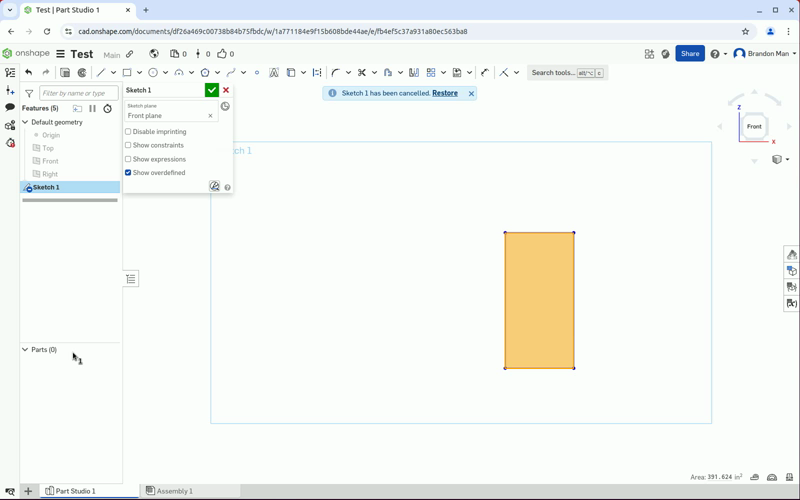
key(shift+y)
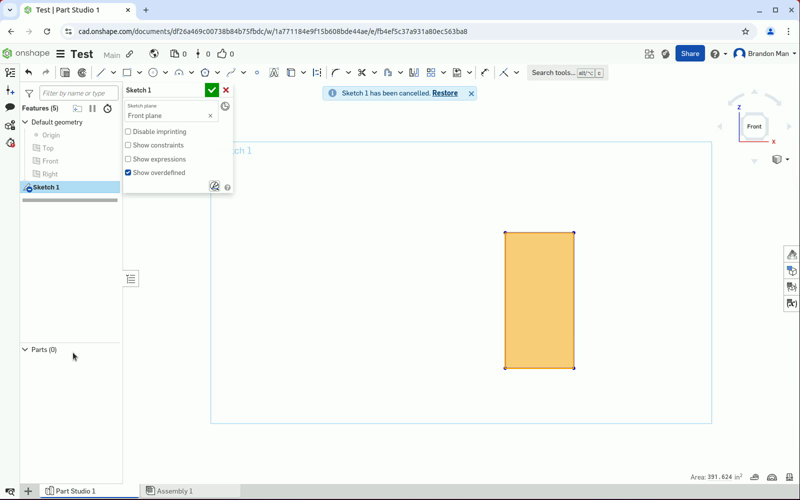
key(shift+e)
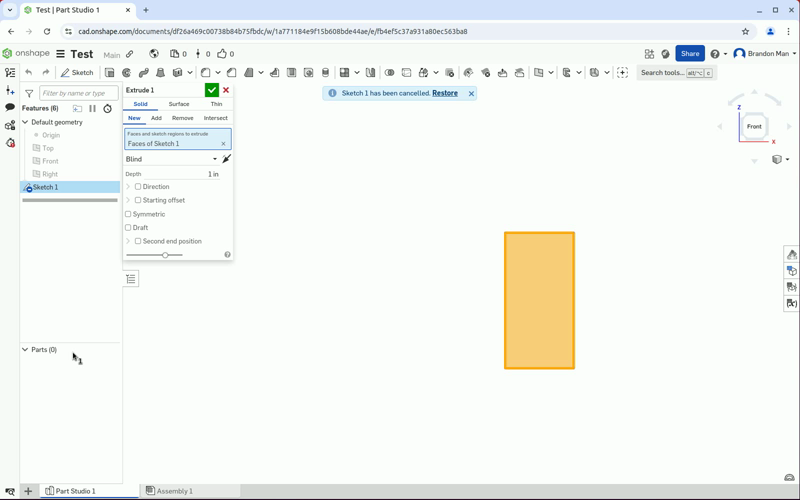
mouse_move(143, 106)
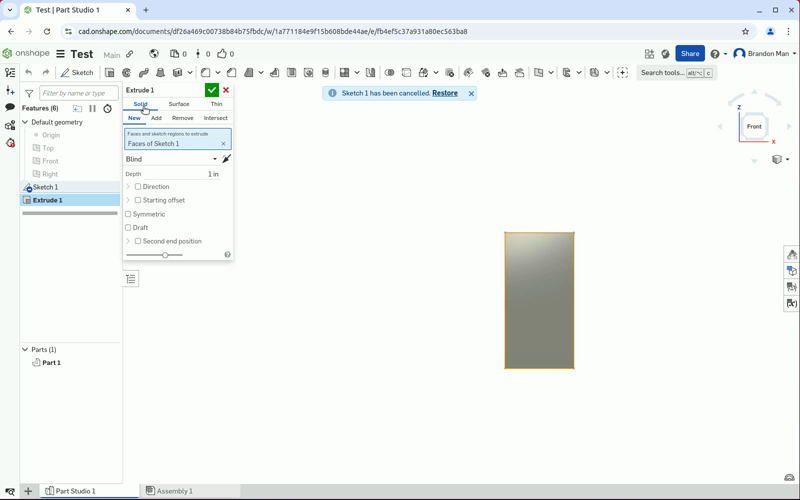
click(143, 106)
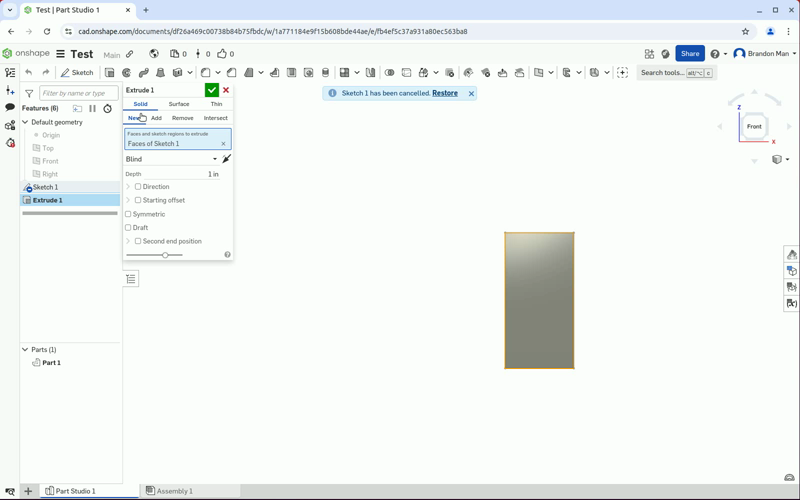
mouse_move(137, 120)
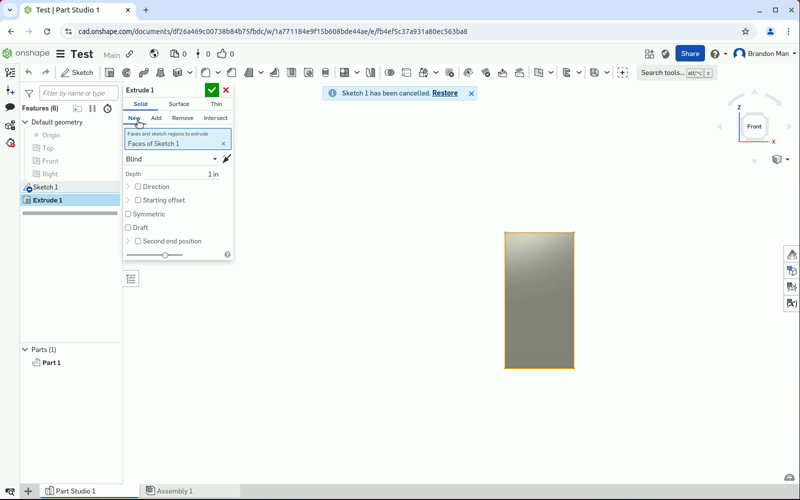
click(137, 120)
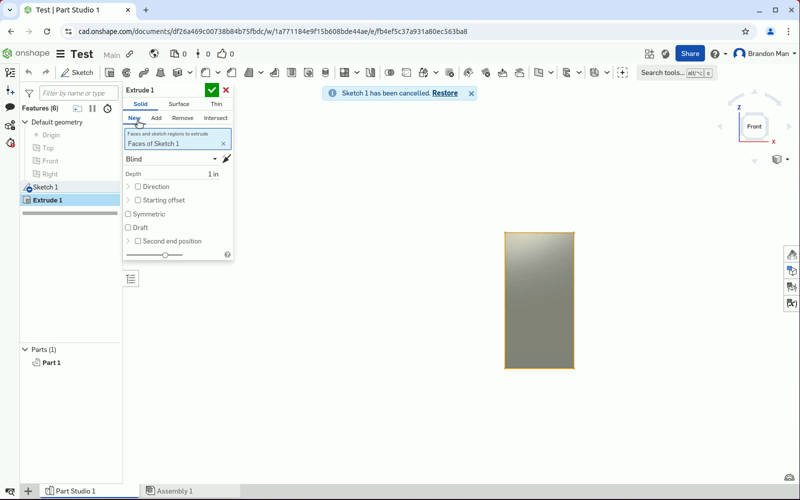
key(tab, 4)
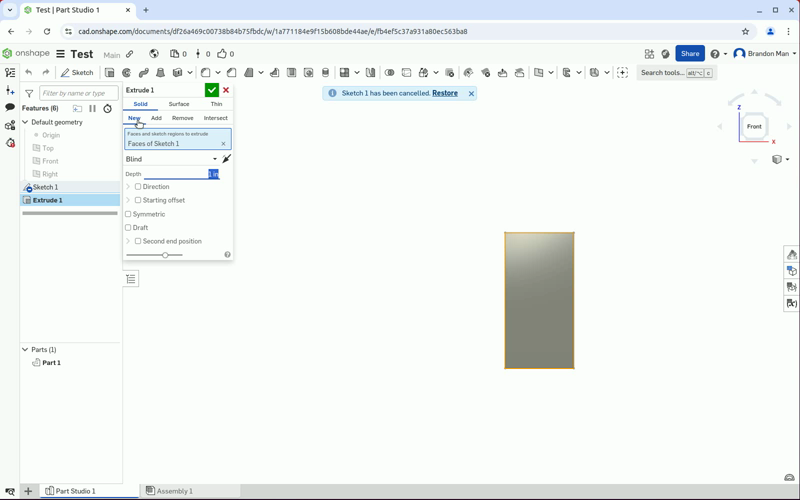
text(27.922)
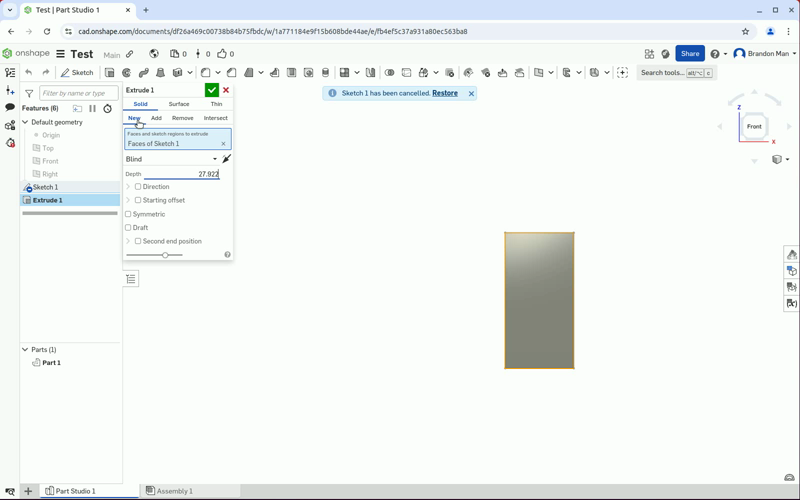
key(tab, 3)
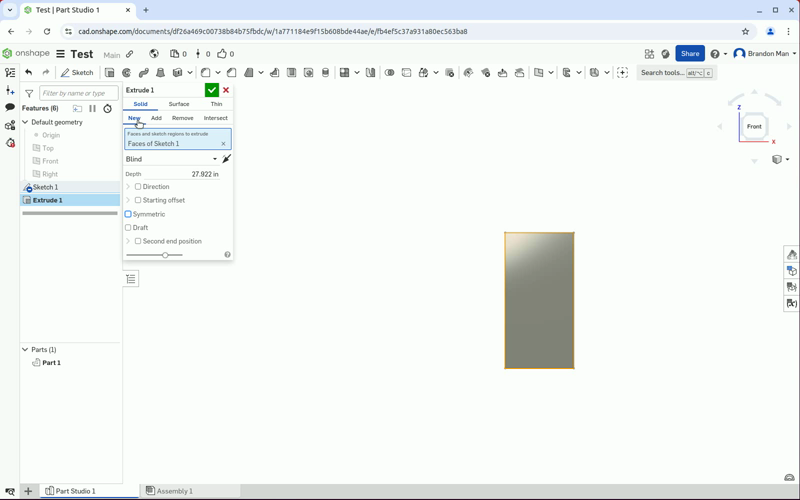
key(space)
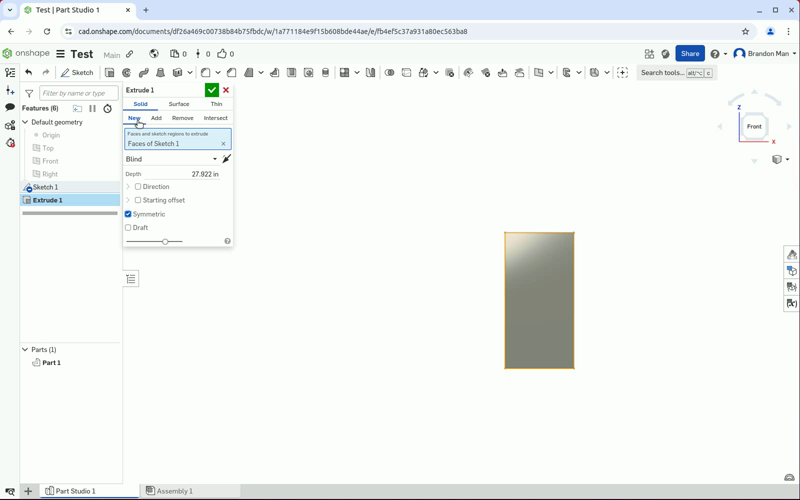
key(enter)
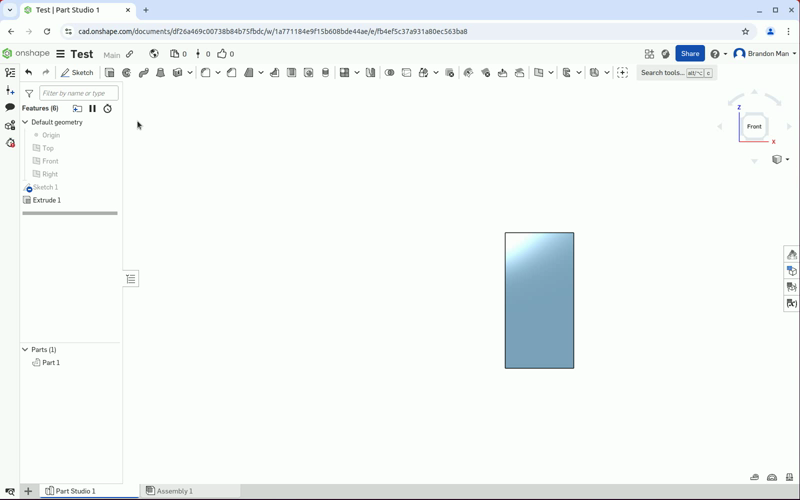
key(shift+h)
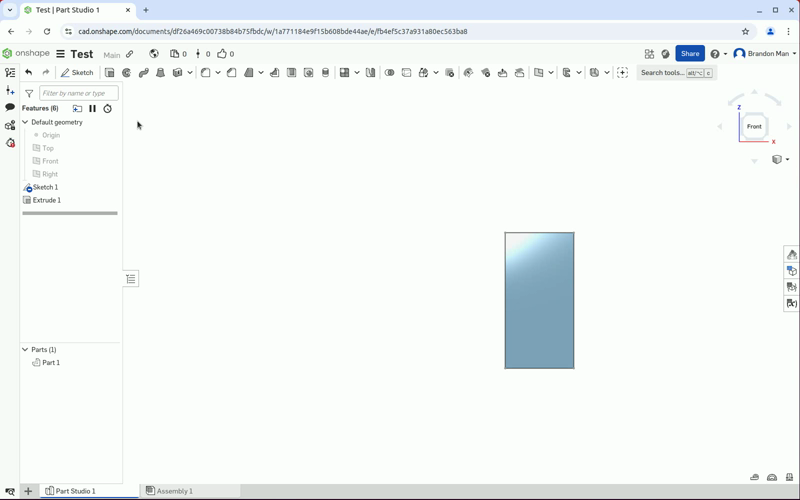
key(shift+h)
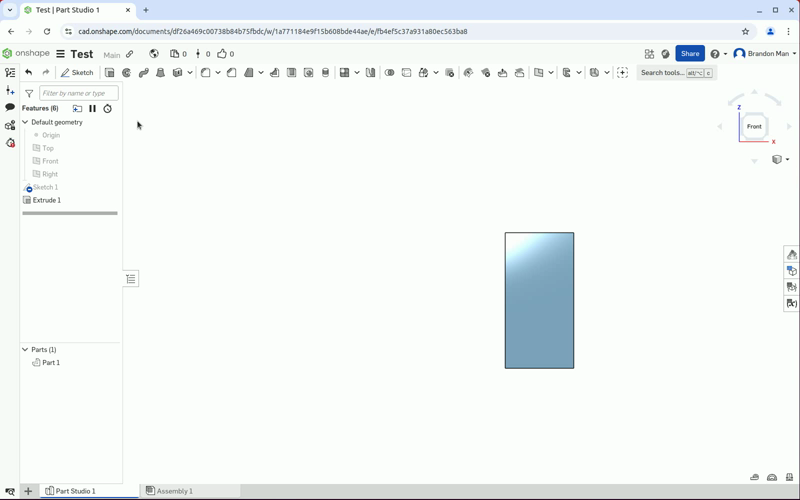
mouse_move(73, 189)
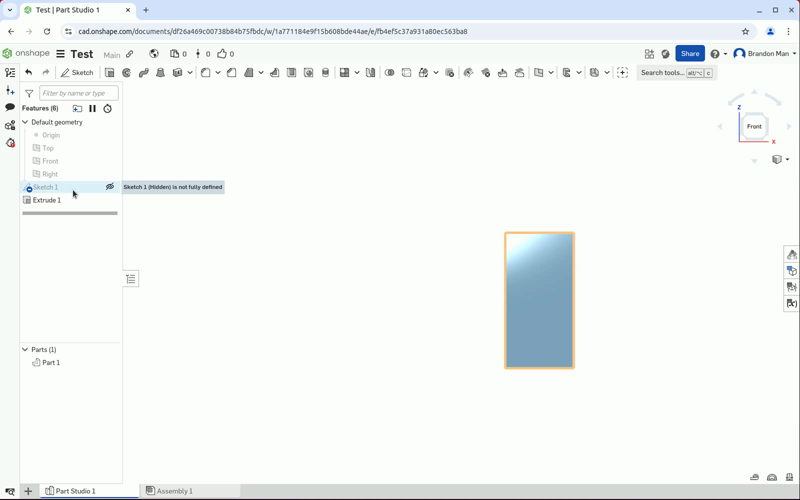
click(73, 189)
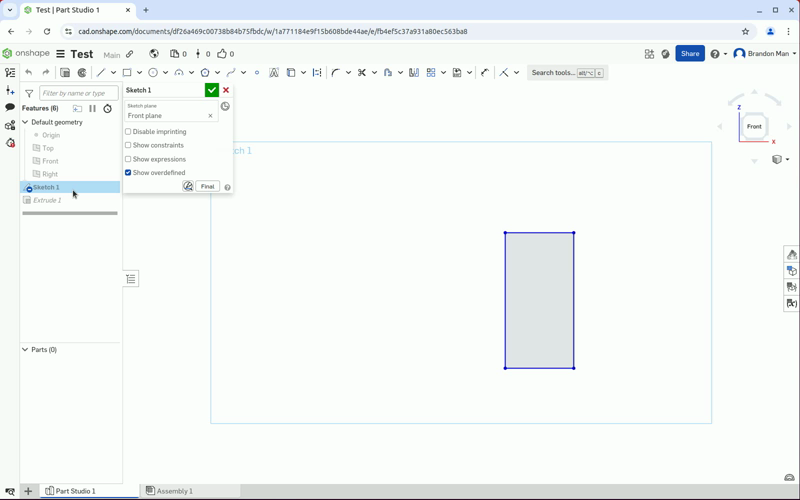
mouse_move(229, 92)
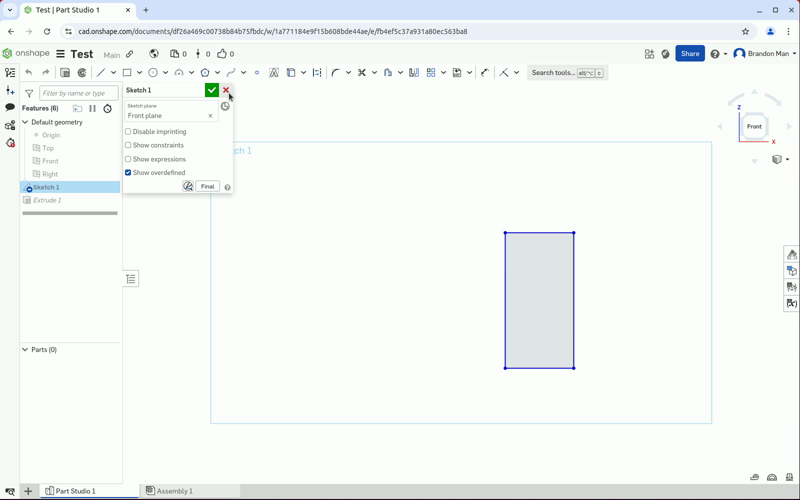
click(229, 92)
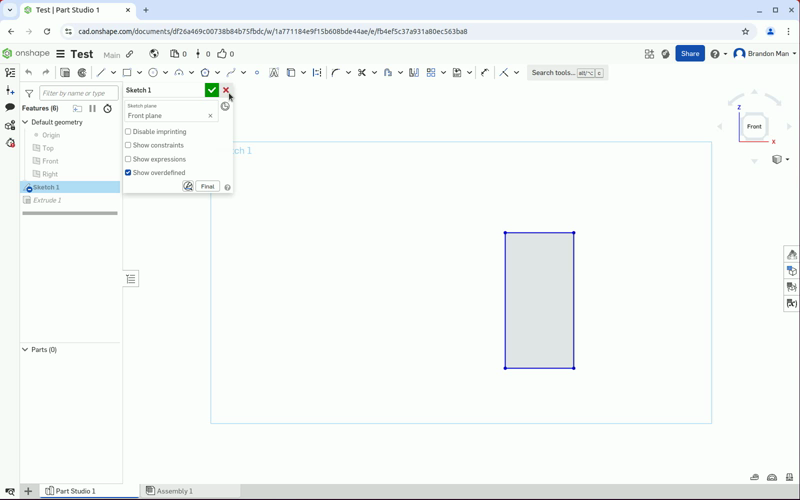
key(shift+s)
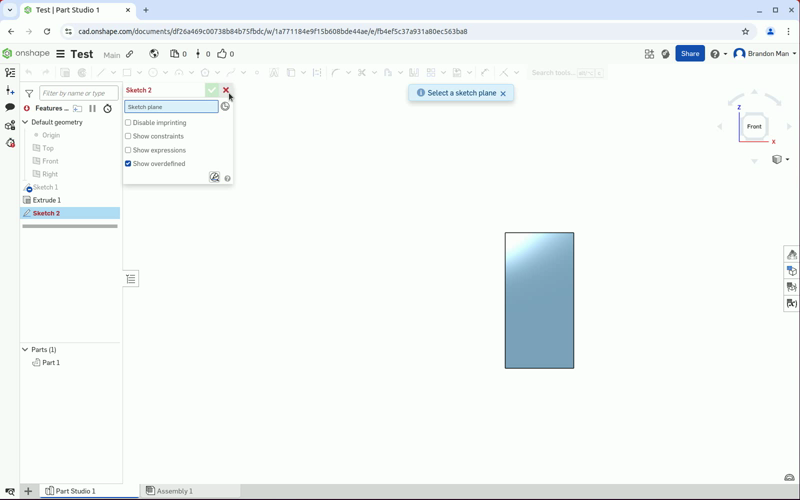
mouse_move(73, 163)
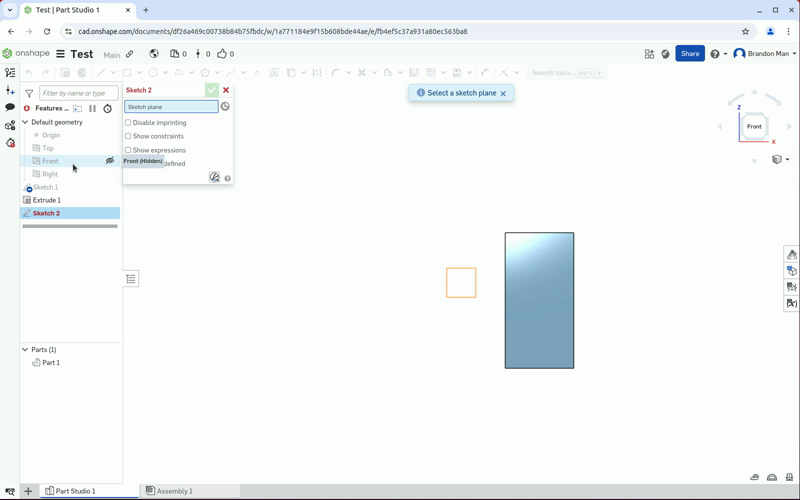
click(73, 163)
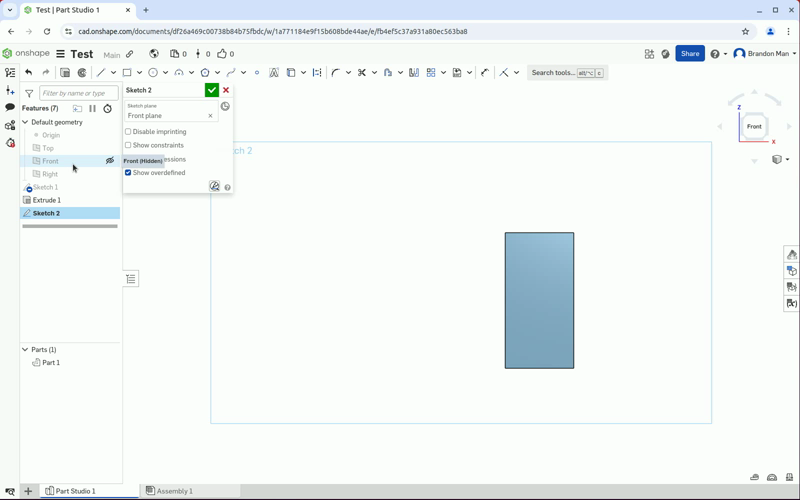
mouse_move(73, 352)
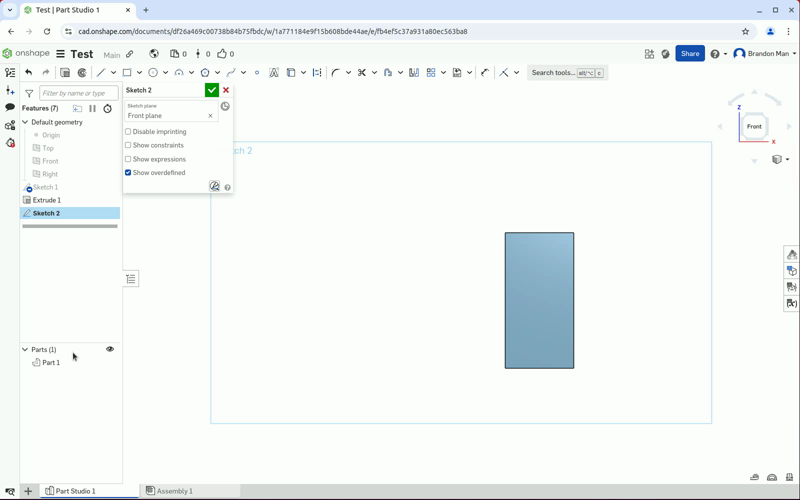
key(y)
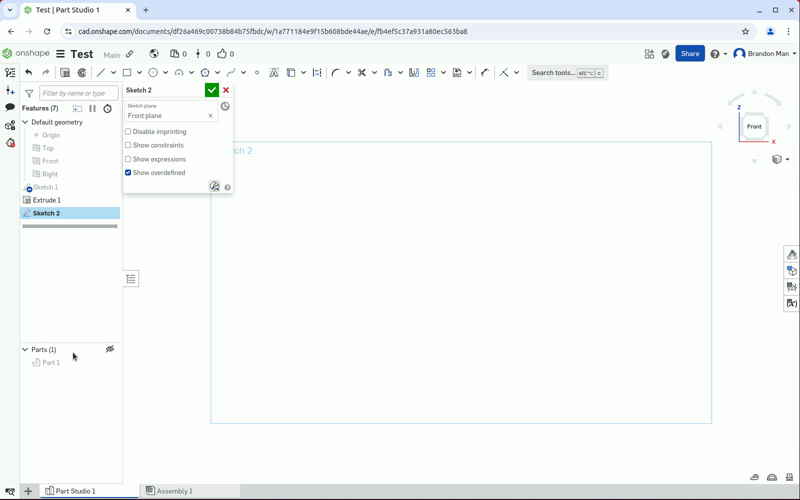
key(l)
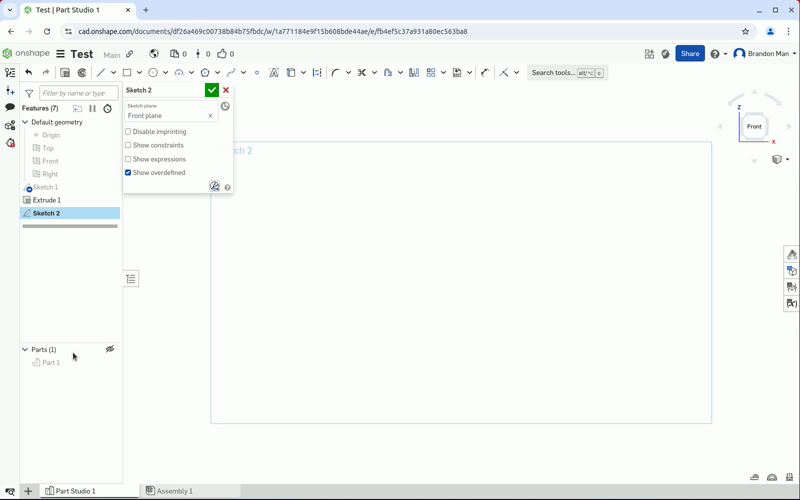
key_down(shift)
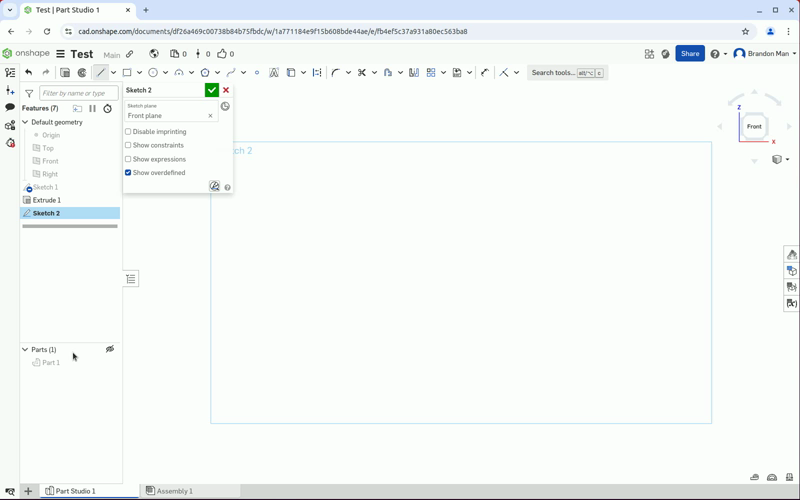
mouse_move(403, 368)
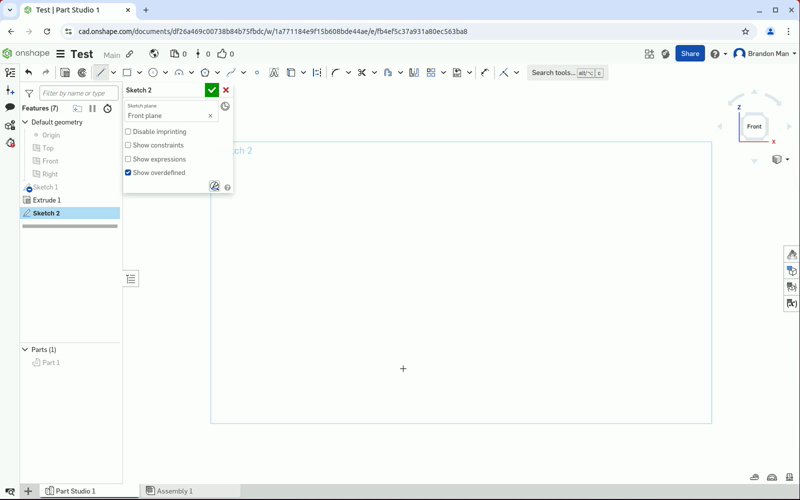
click(403, 368)
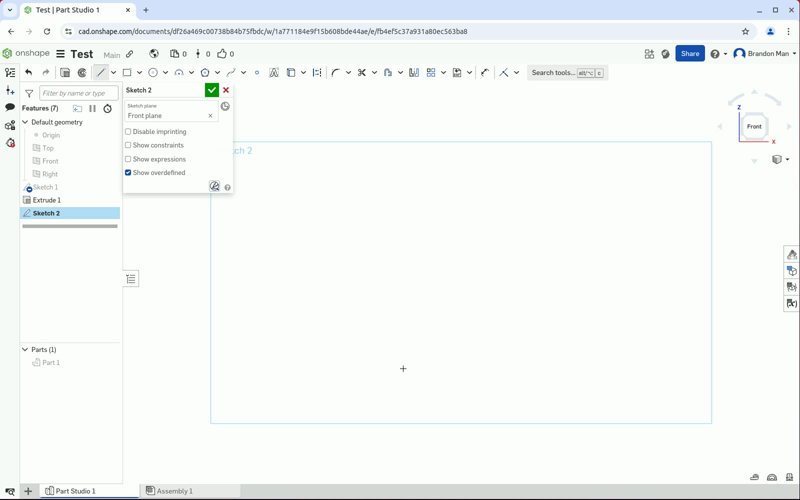
key_up(shift)
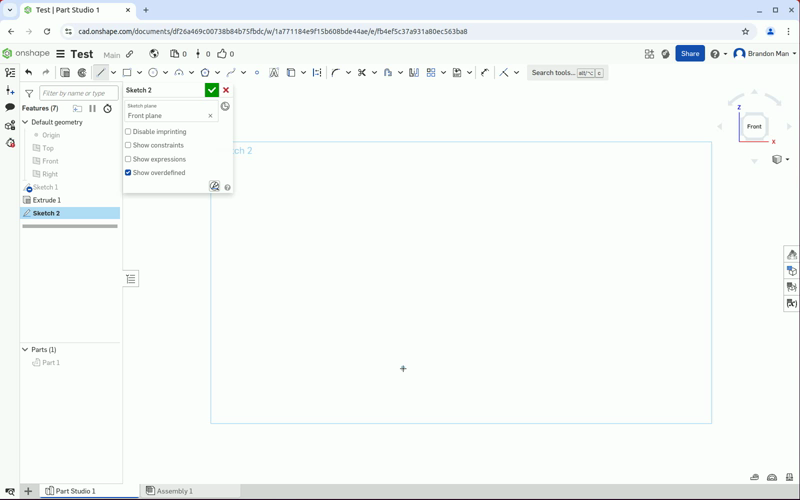
key_down(shift)
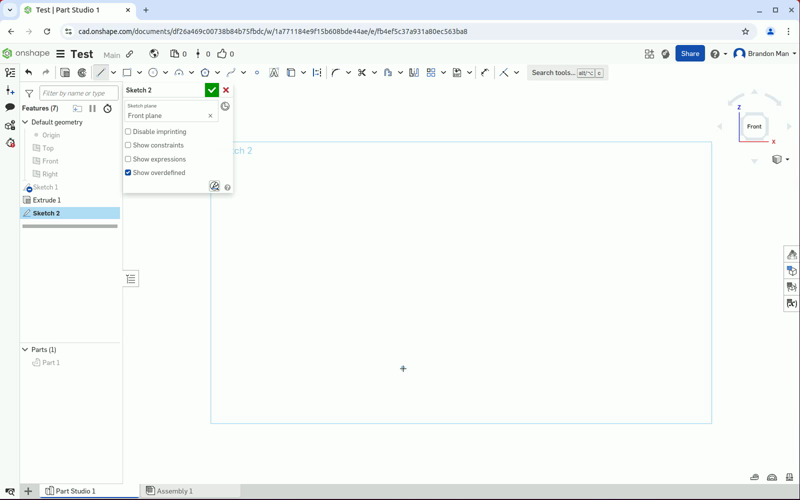
mouse_move(504, 368)
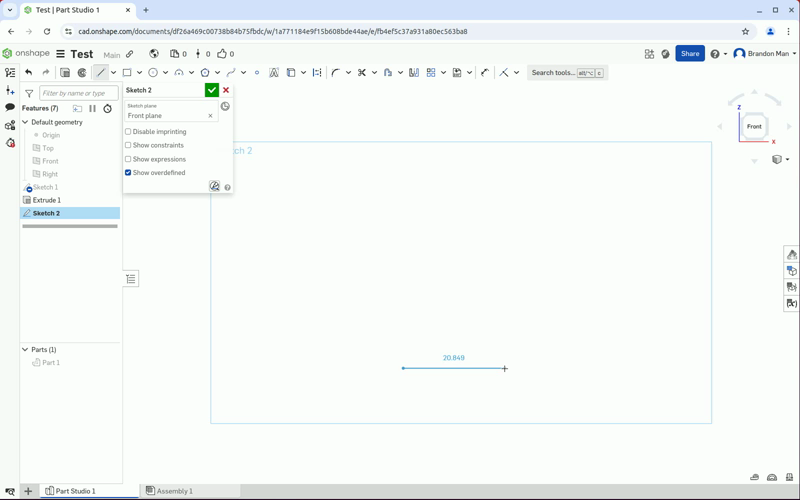
click(504, 368)
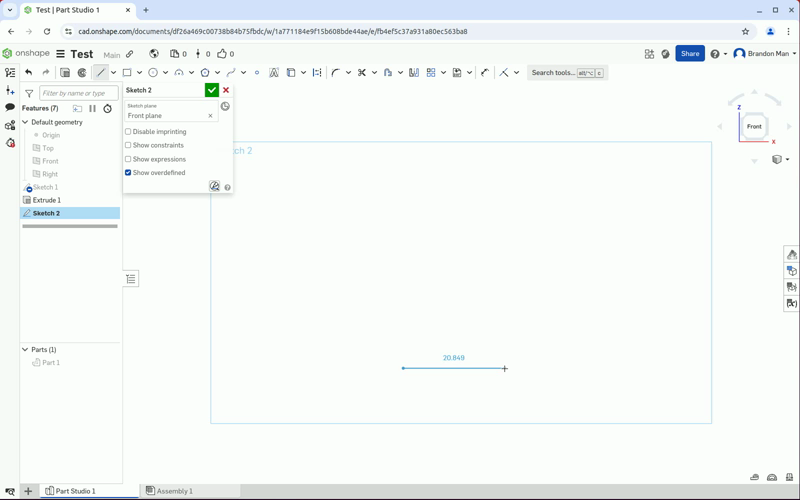
key_up(shift)
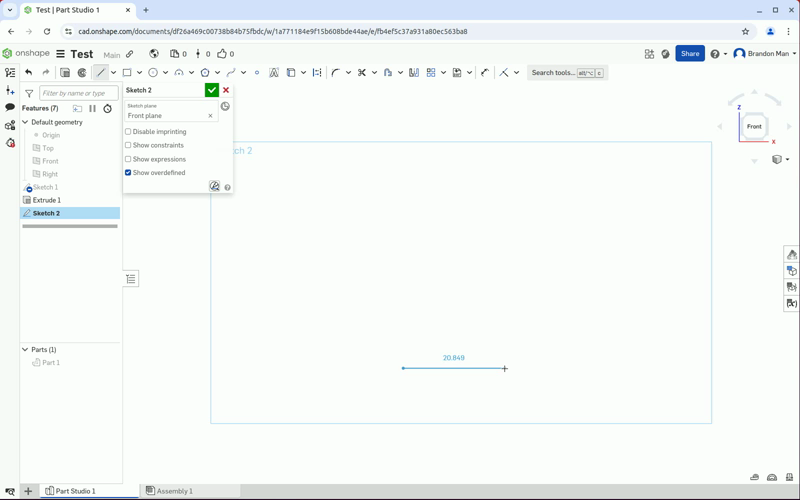
key_down(shift)
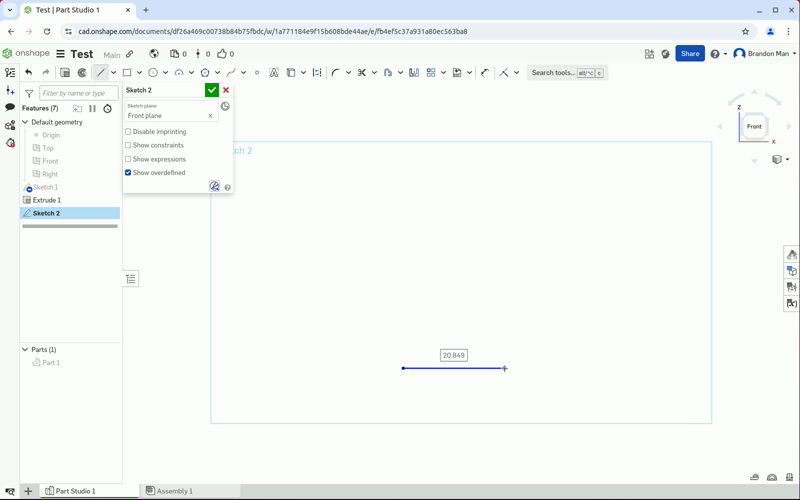
mouse_move(504, 232)
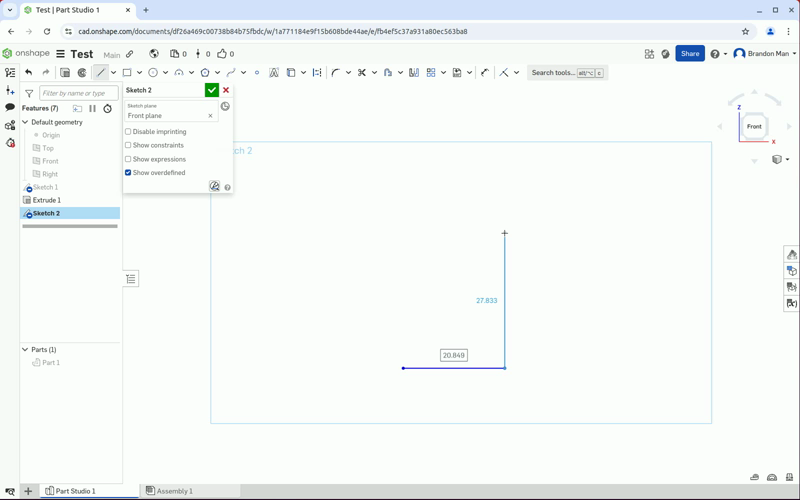
click(504, 232)
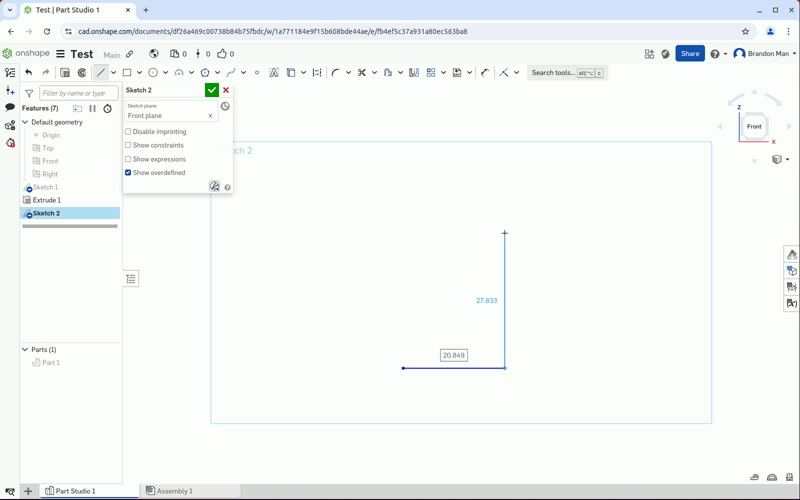
key_up(shift)
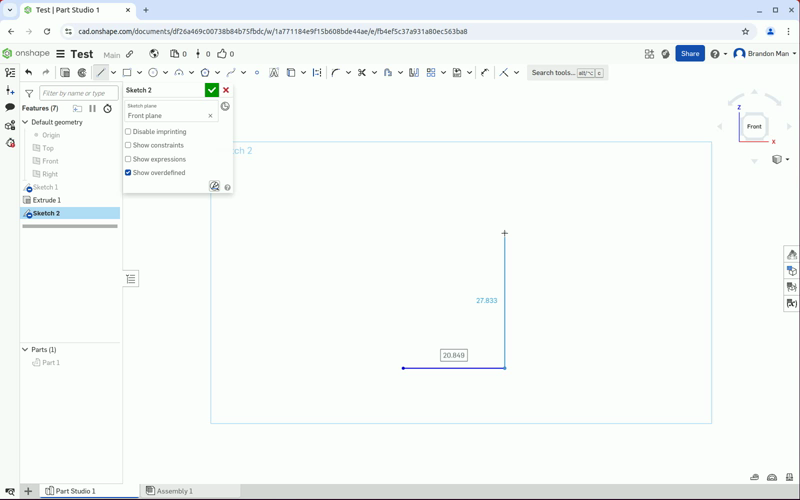
key_down(shift)
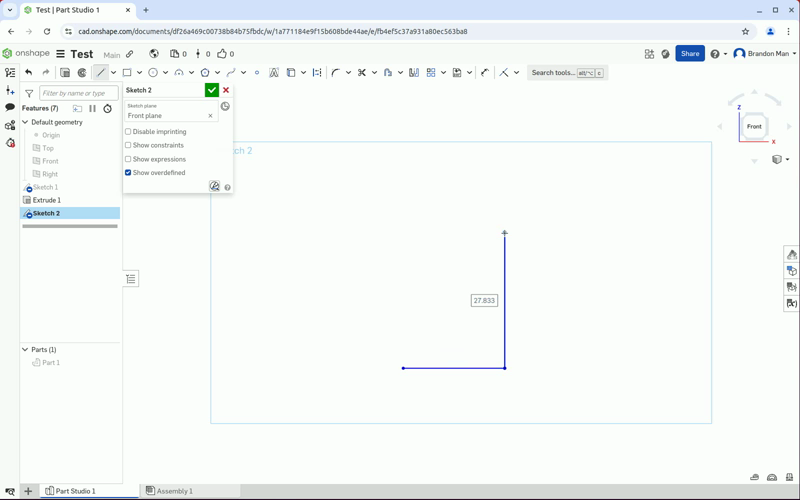
mouse_move(443, 284)
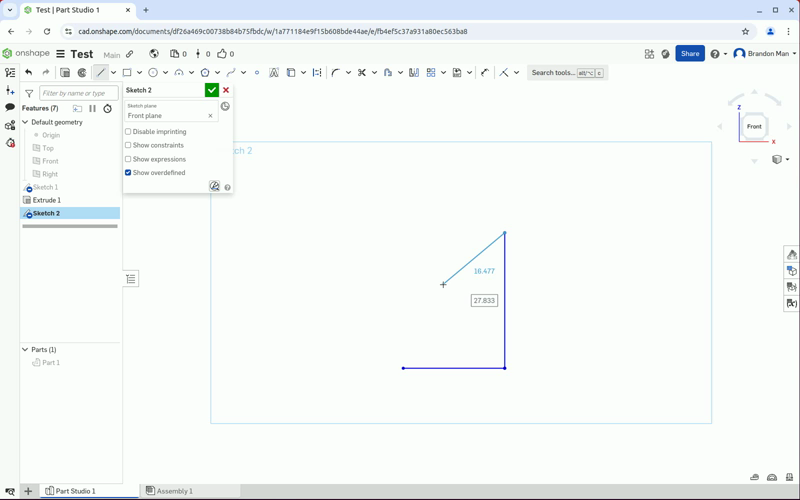
click(443, 284)
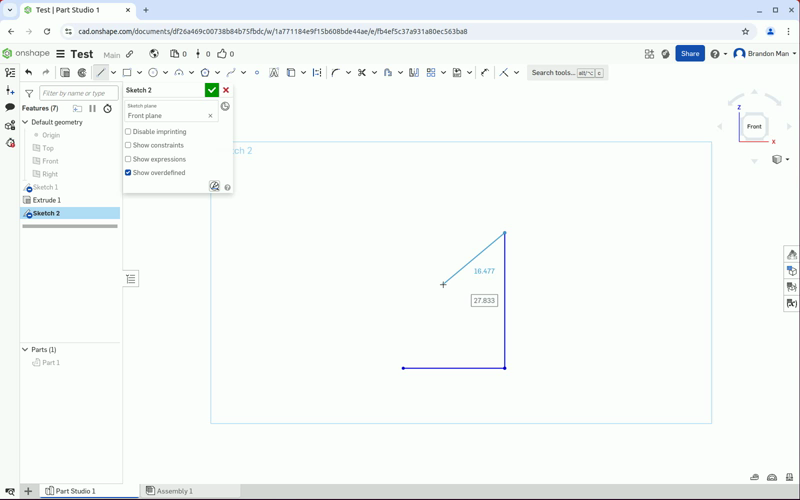
key_up(shift)
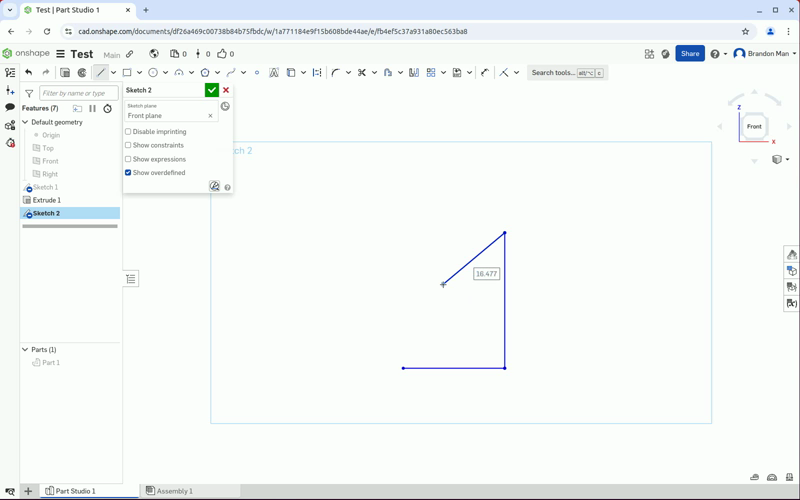
key_down(shift)
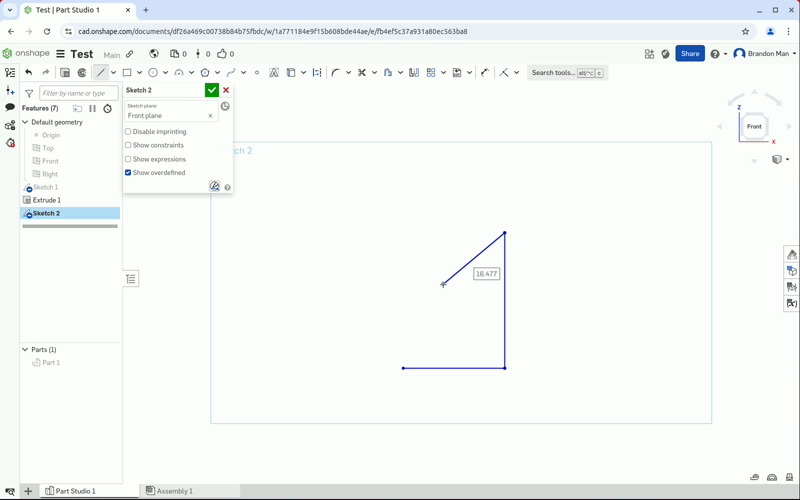
mouse_move(473, 284)
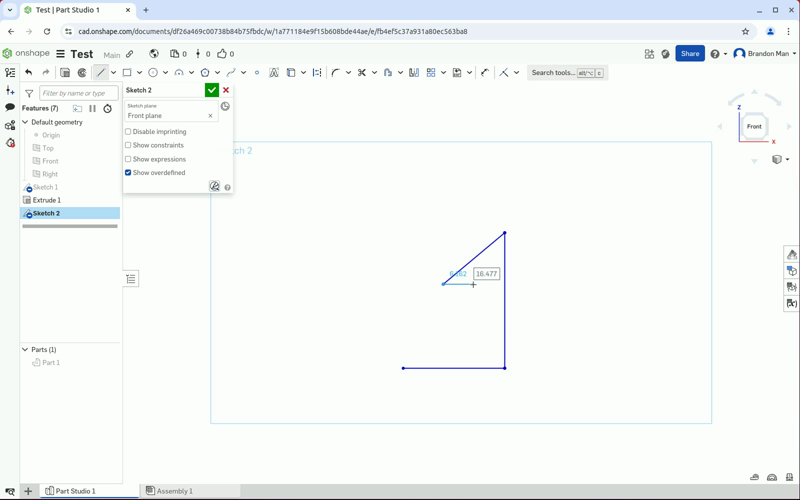
mouse_move(403, 317)
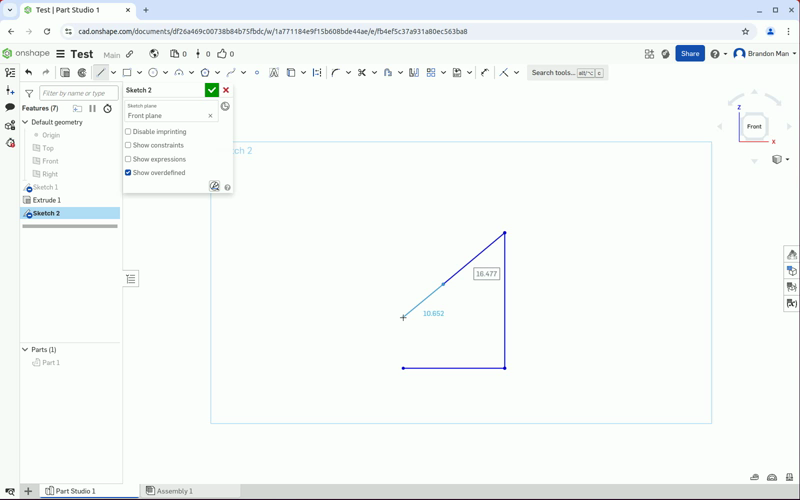
click(403, 317)
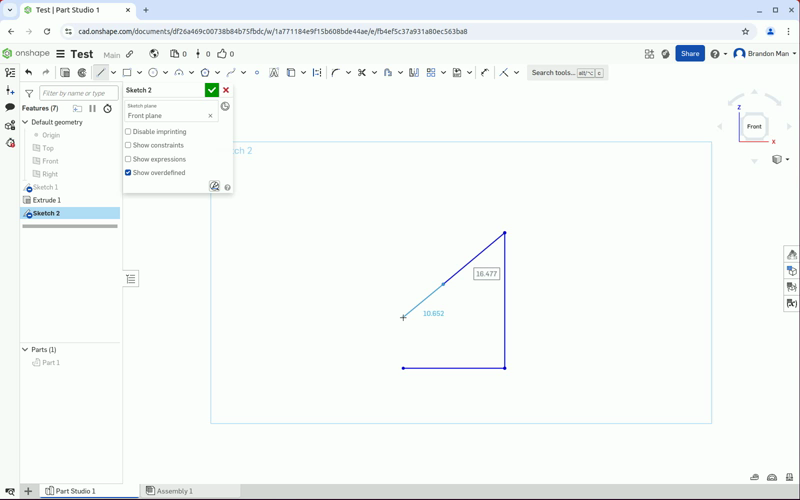
key_up(shift)
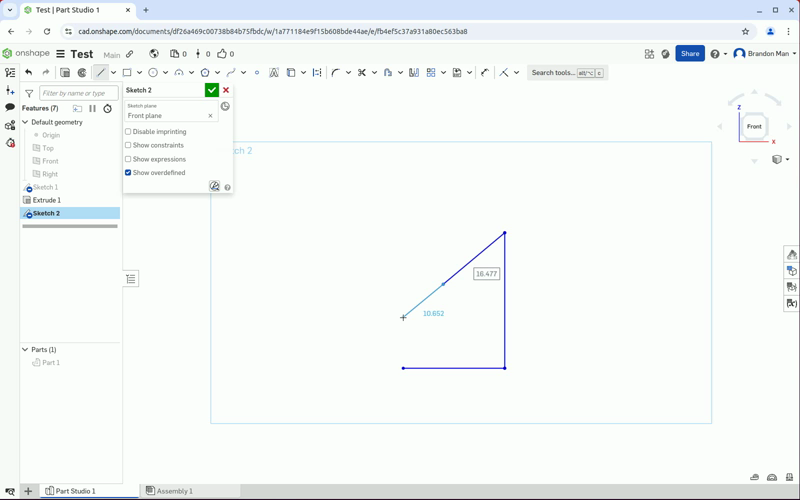
mouse_move(433, 317)
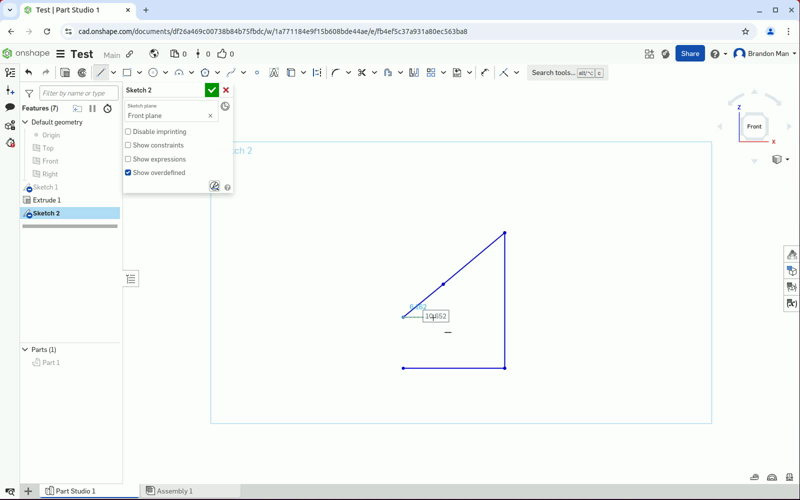
key_down(shift)
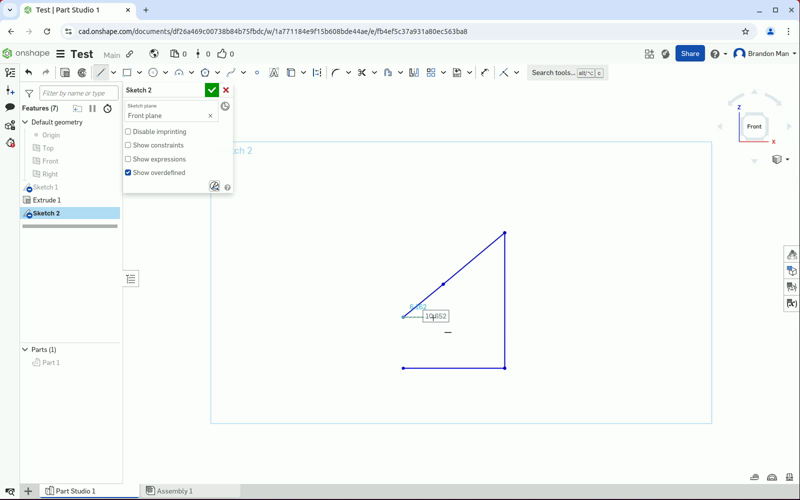
mouse_move(403, 368)
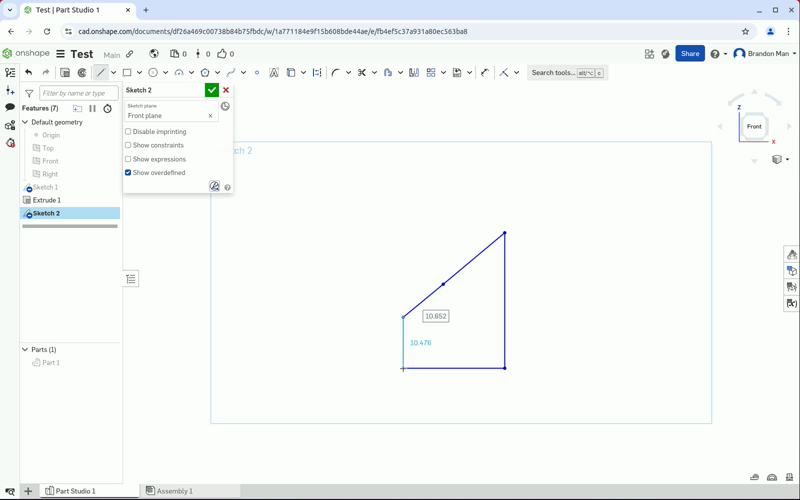
key_up(shift)
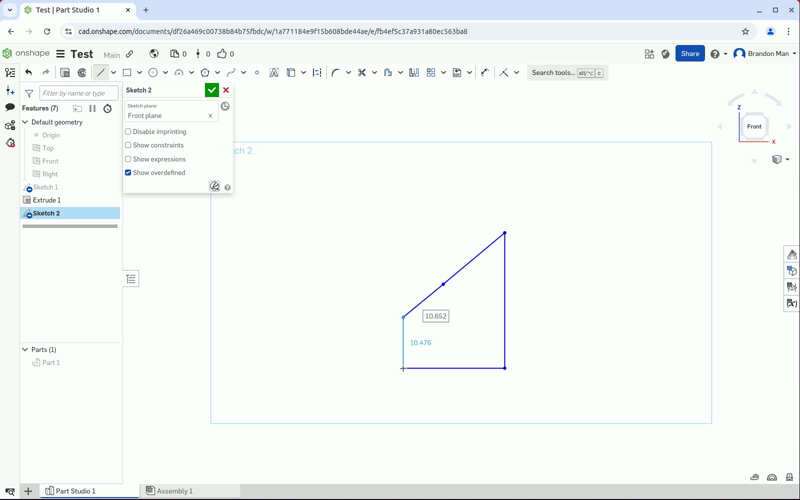
click(403, 368)
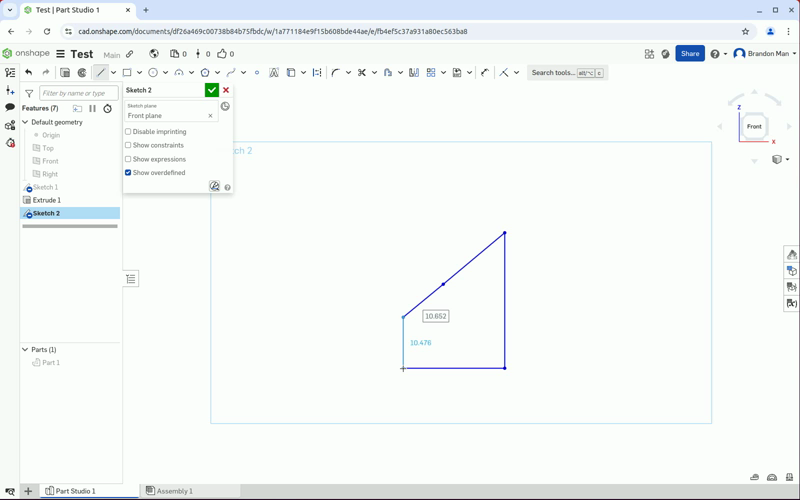
key(esc)
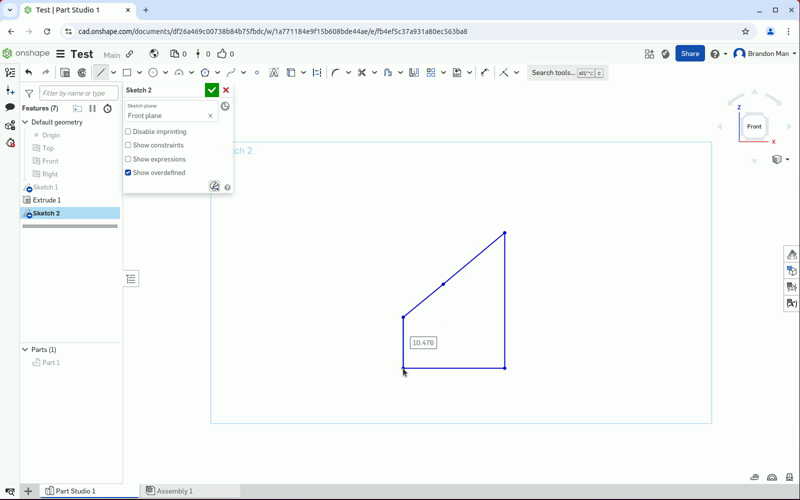
mouse_move(472, 322)
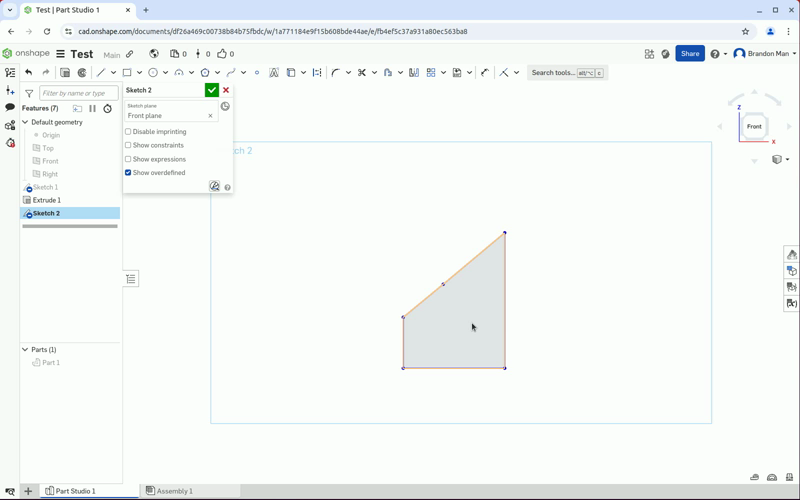
click(472, 322)
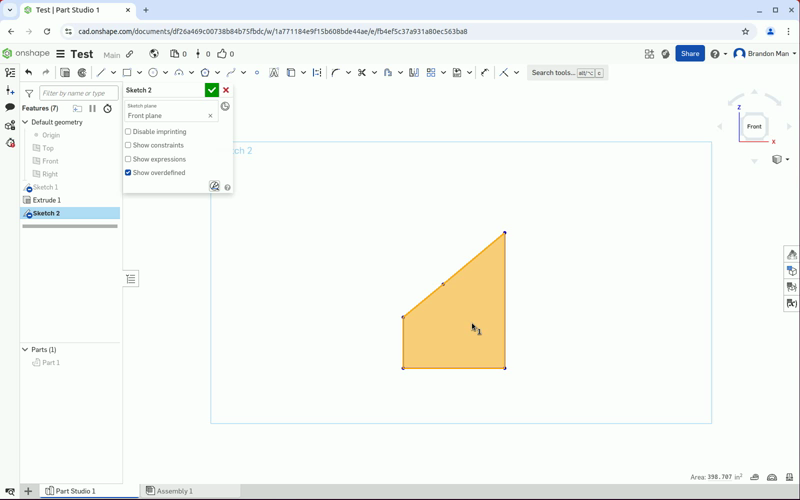
mouse_move(73, 352)
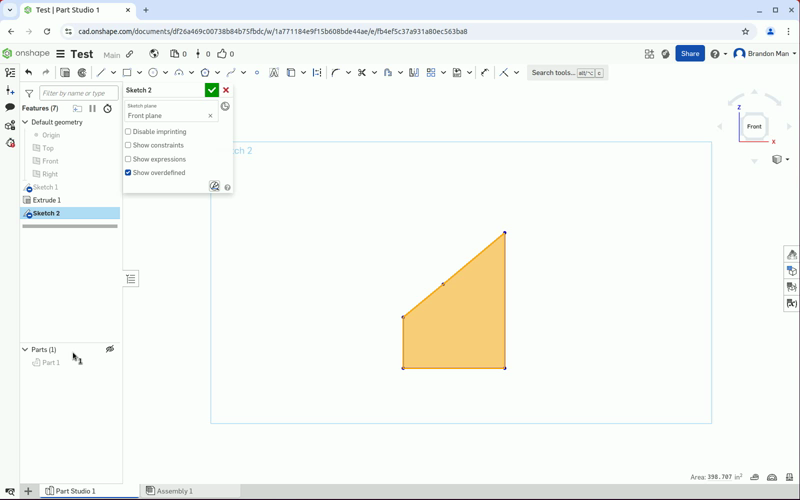
key(shift+y)
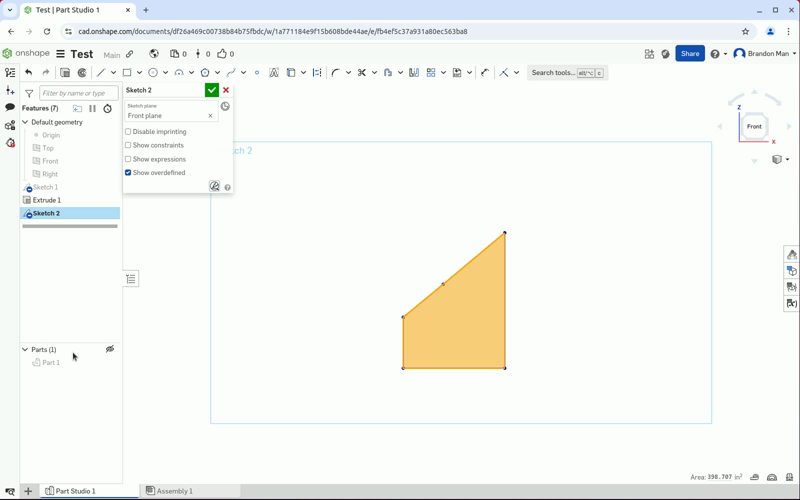
key(shift+e)
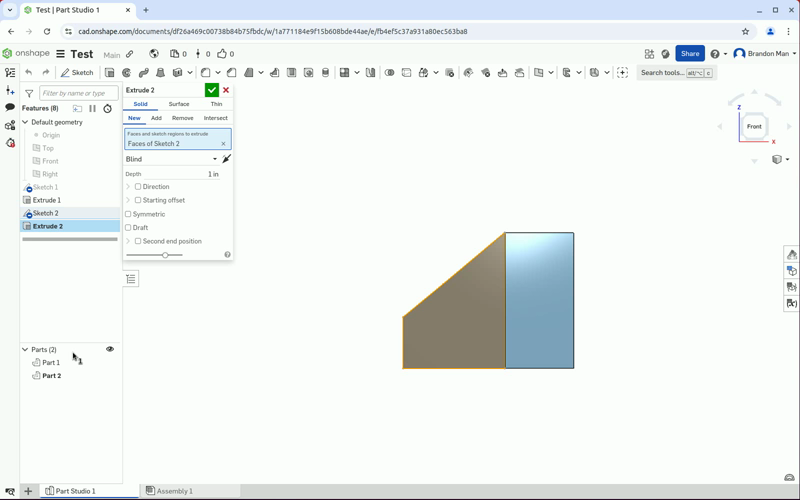
mouse_move(143, 106)
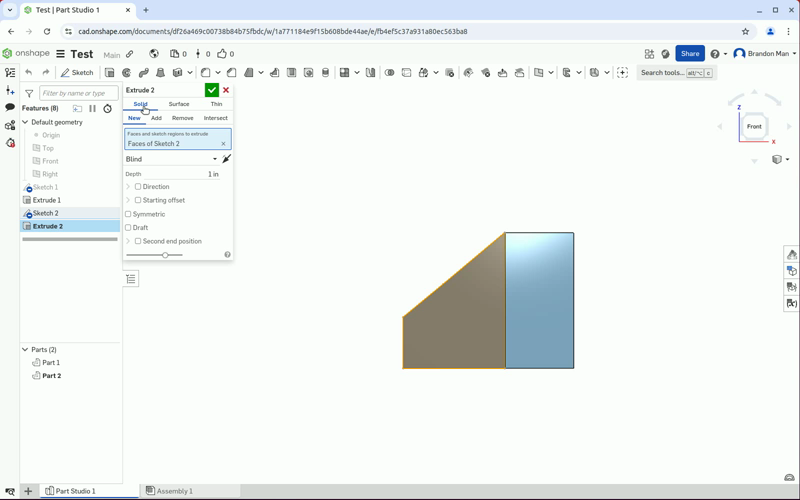
click(143, 106)
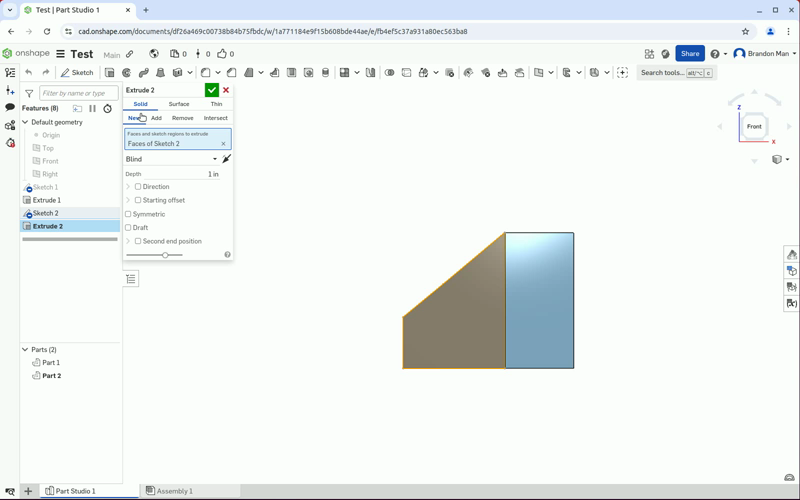
mouse_move(137, 120)
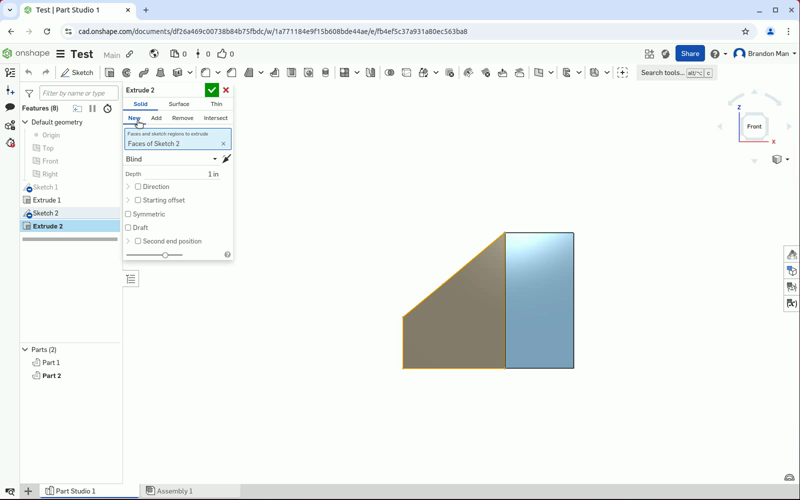
click(137, 120)
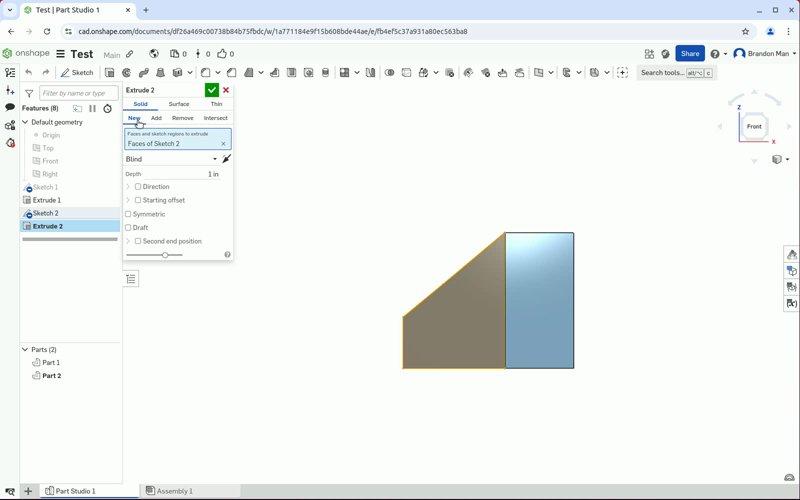
key(tab, 4)
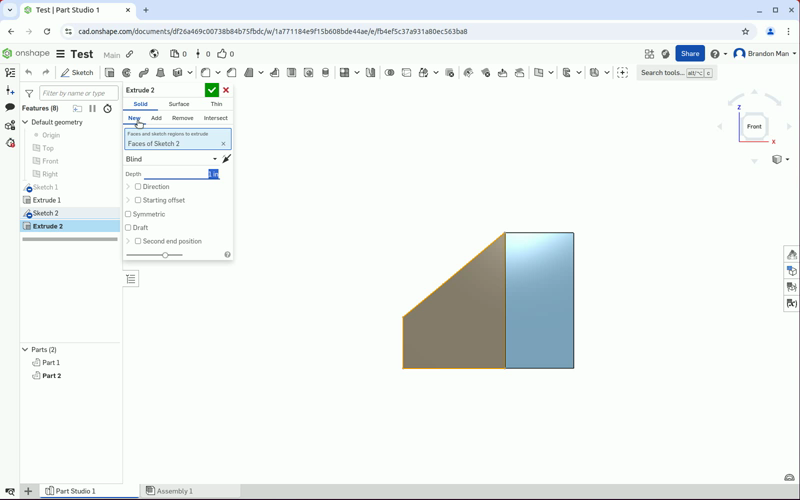
text(27.922)
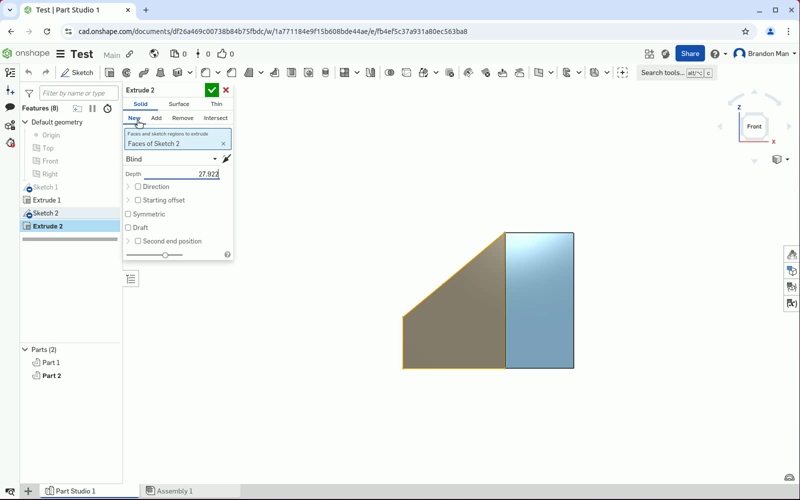
key(tab, 3)
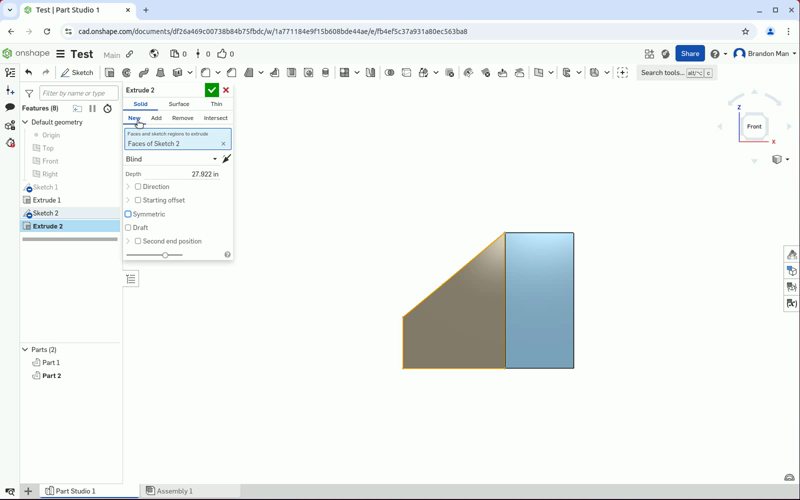
key(space)
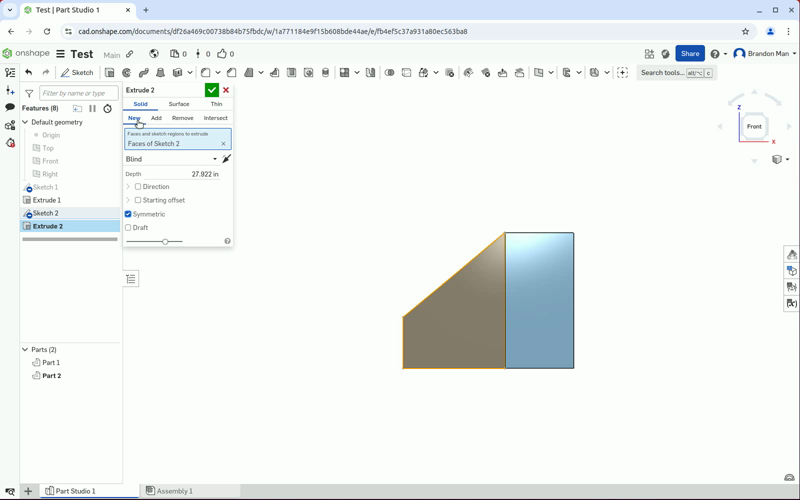
key(enter)
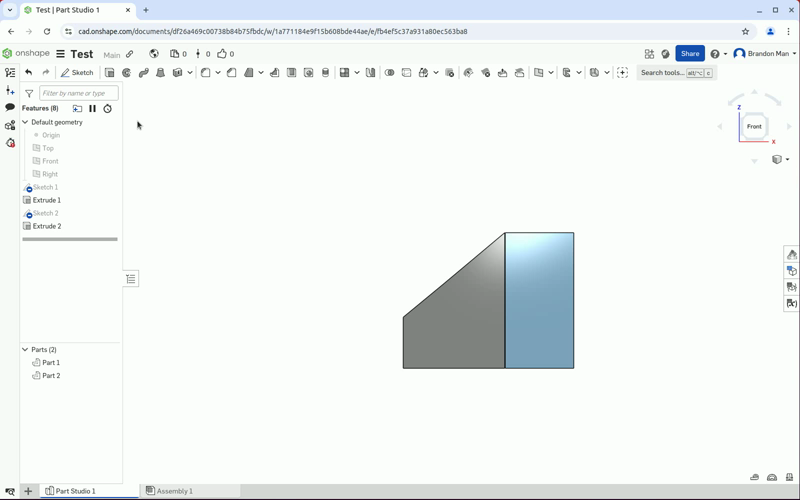
key(shift+h)
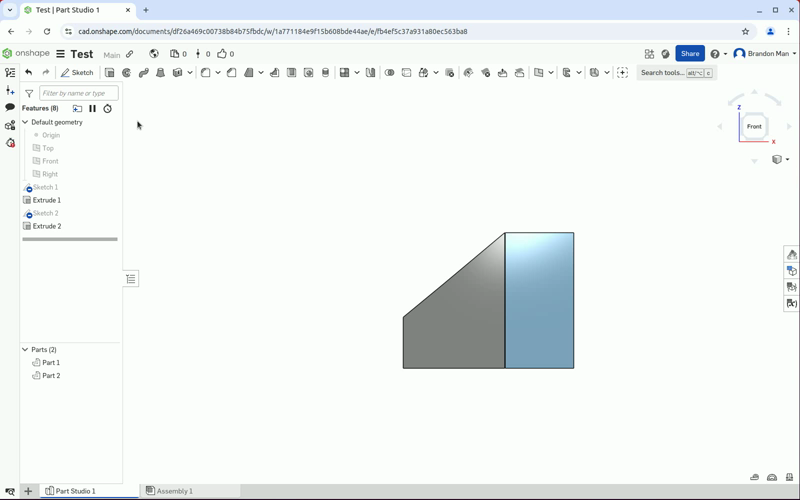
key(shift+h)
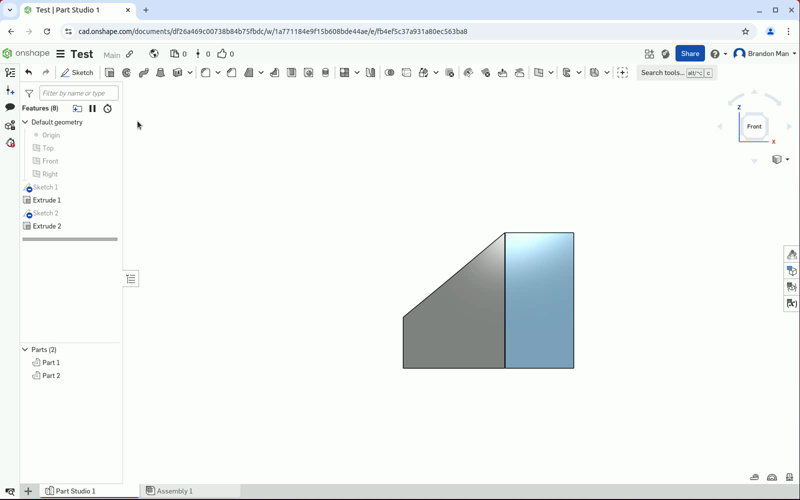
mouse_move(73, 189)
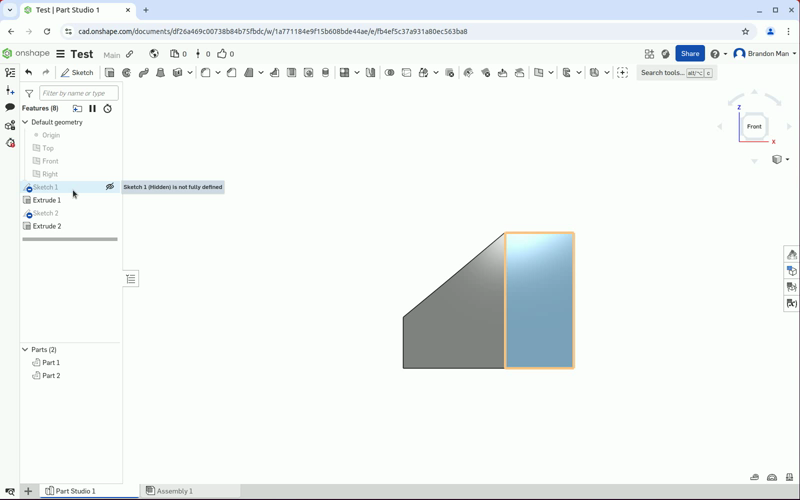
click(73, 189)
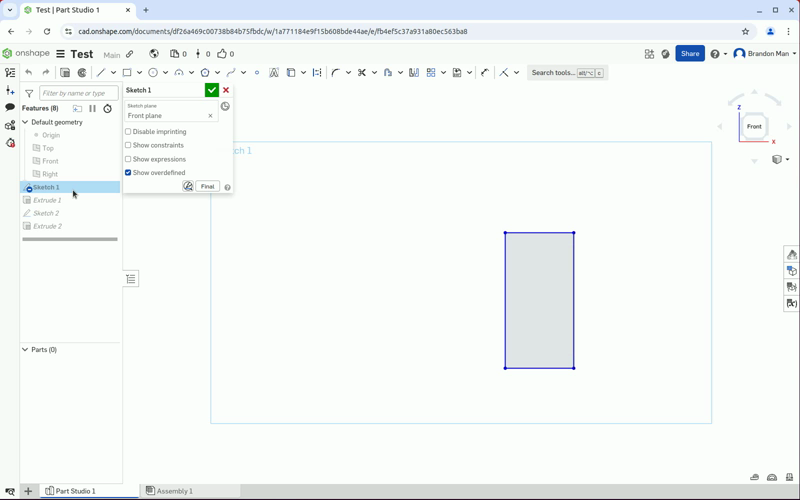
mouse_move(229, 92)
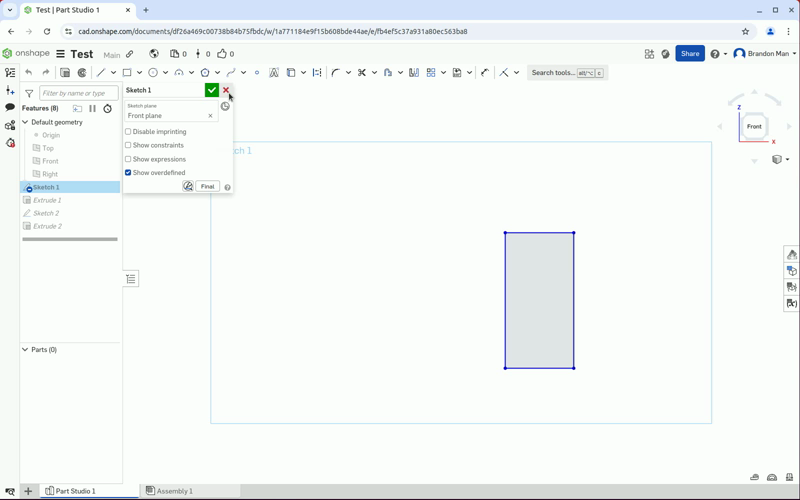
click(229, 92)
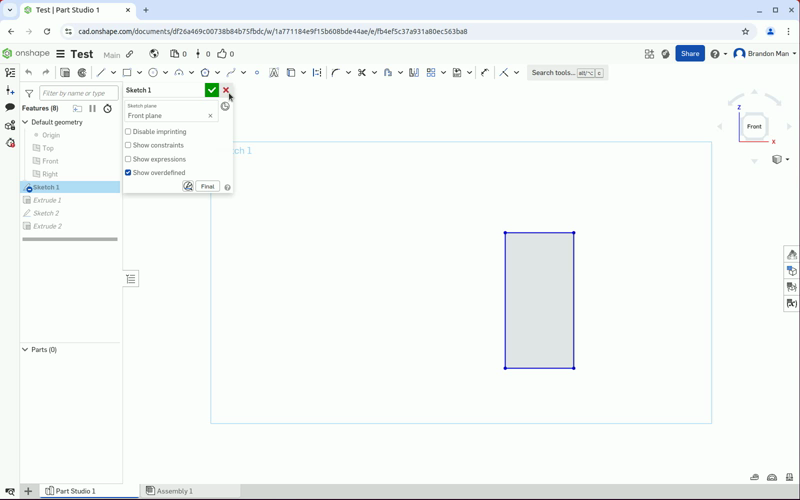
key(shift+s)
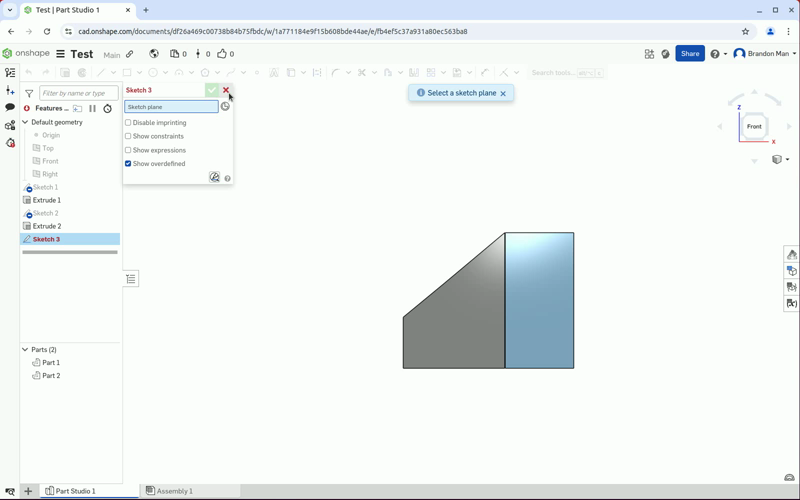
mouse_move(73, 163)
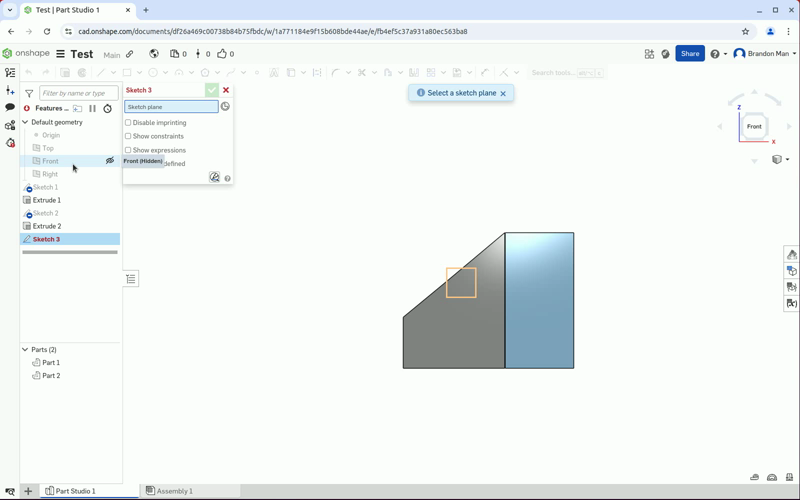
click(73, 163)
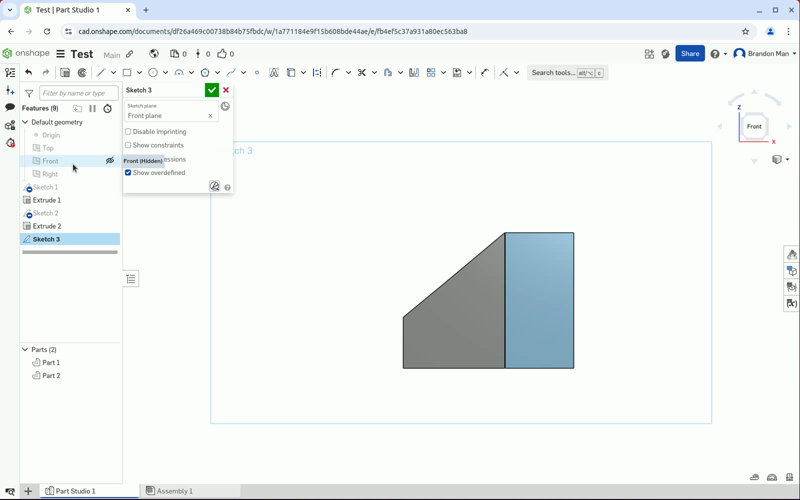
mouse_move(73, 352)
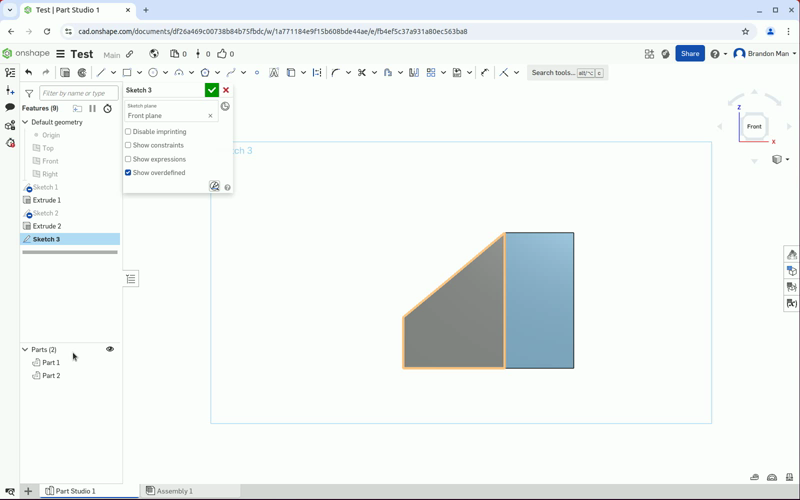
key(y)
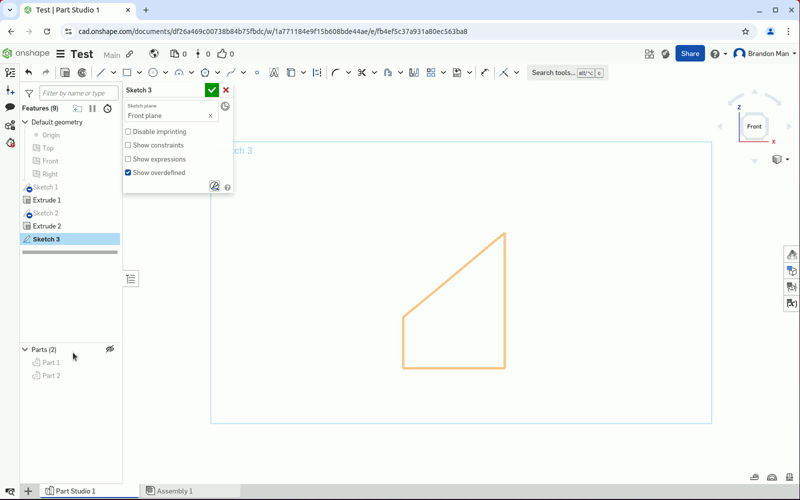
key(l)
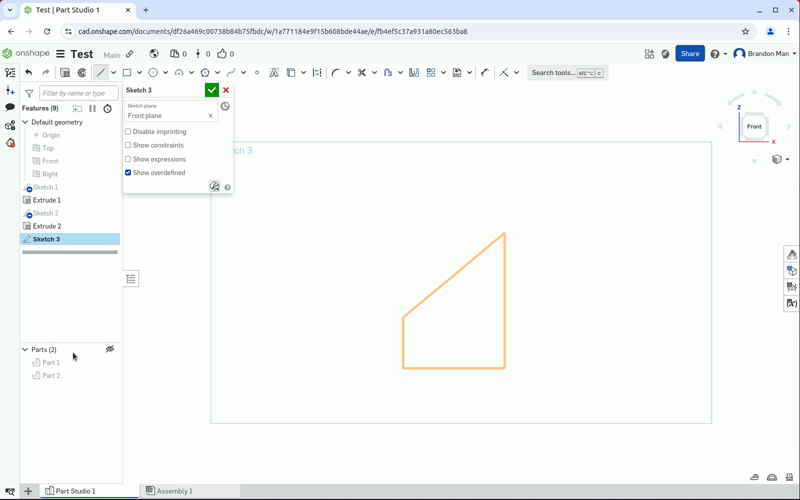
key_down(shift)
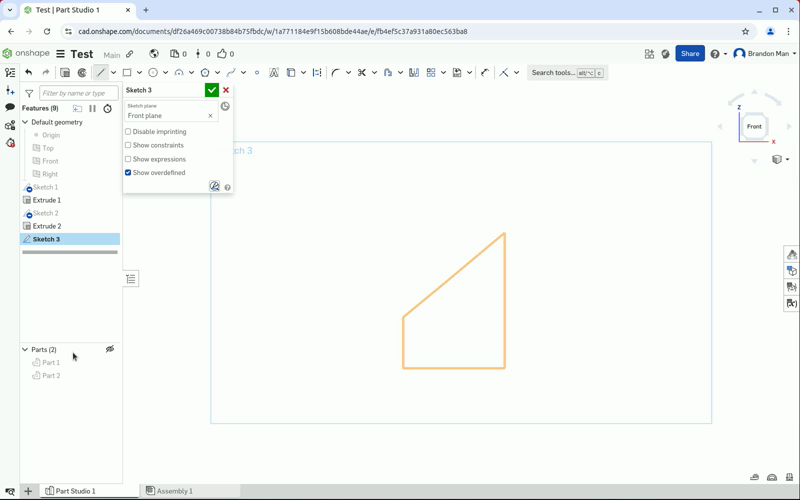
mouse_move(403, 316)
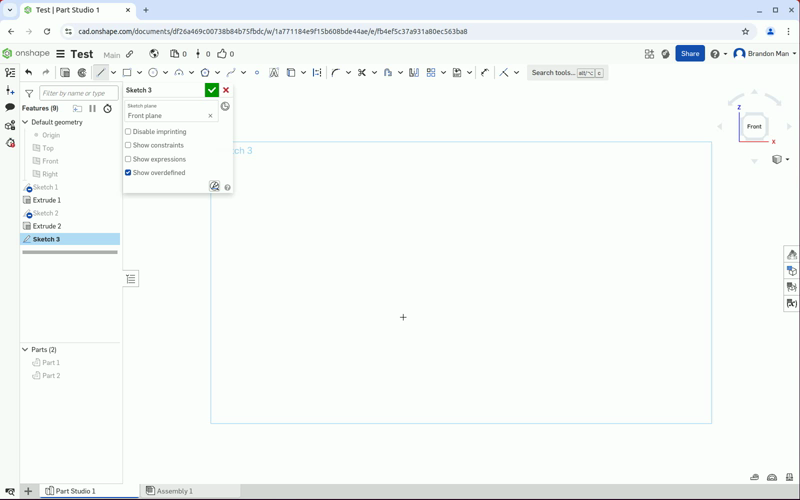
click(403, 316)
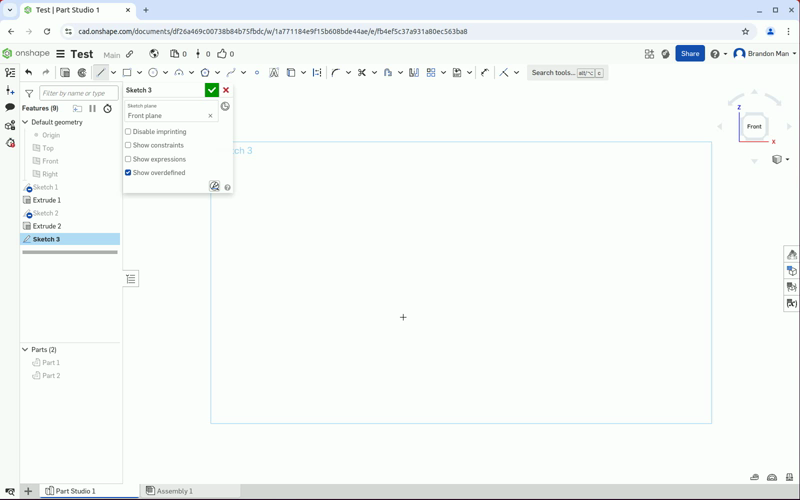
key_up(shift)
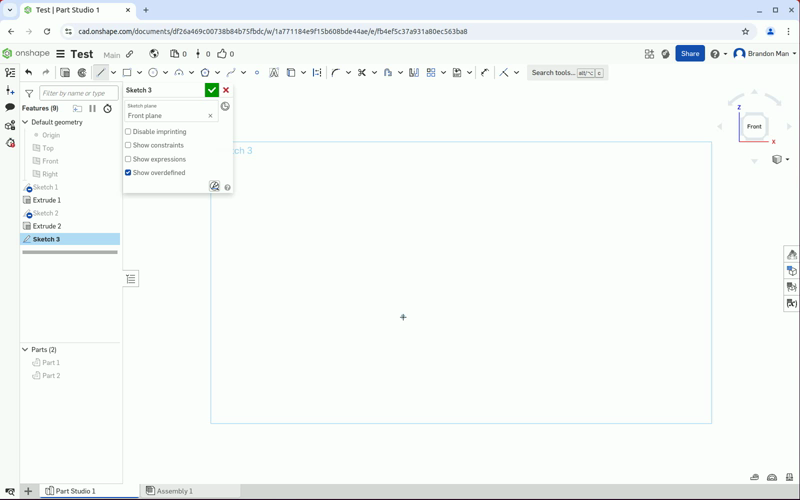
key_down(shift)
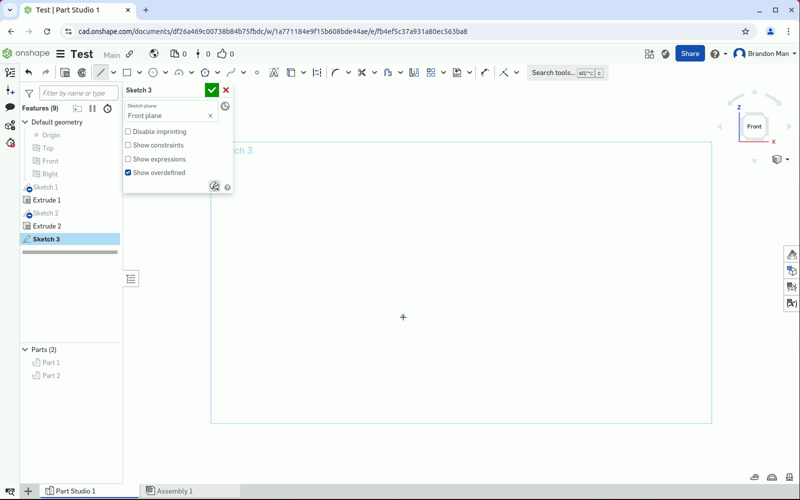
mouse_move(433, 316)
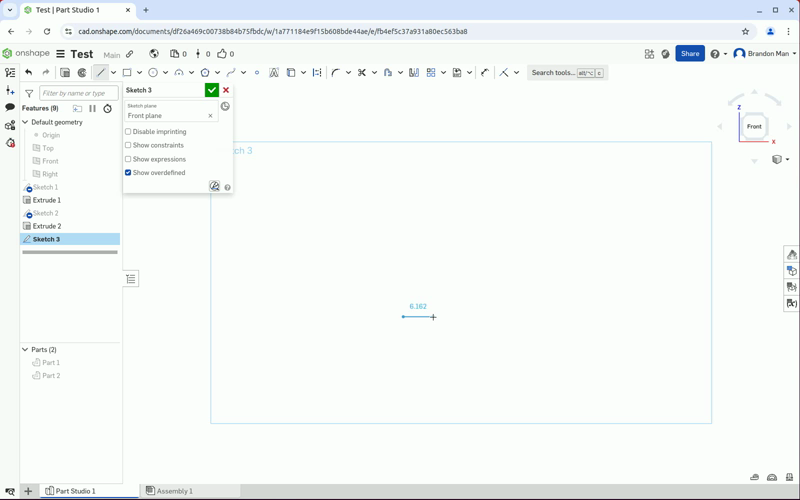
mouse_move(445, 282)
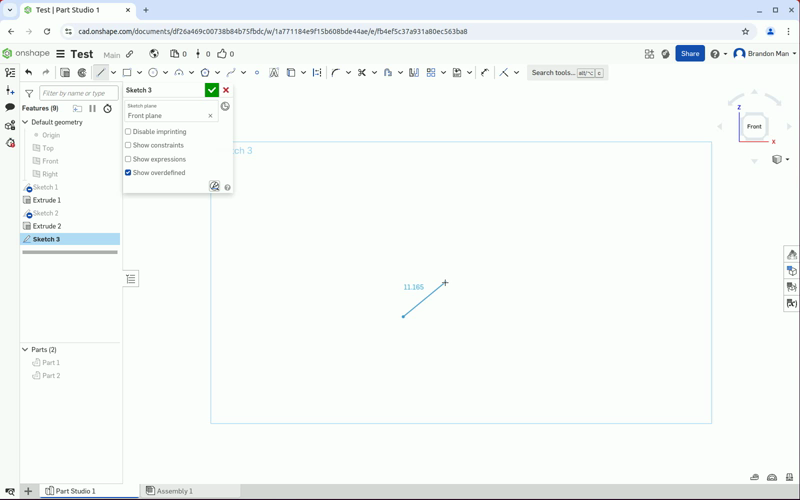
click(445, 282)
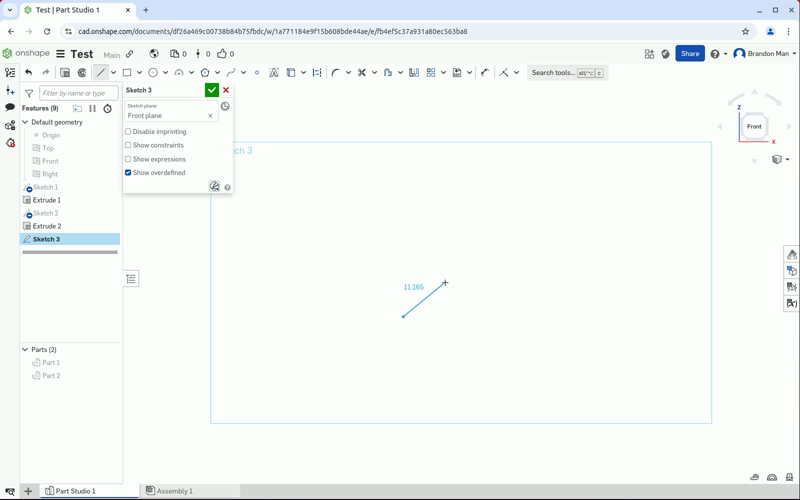
key_up(shift)
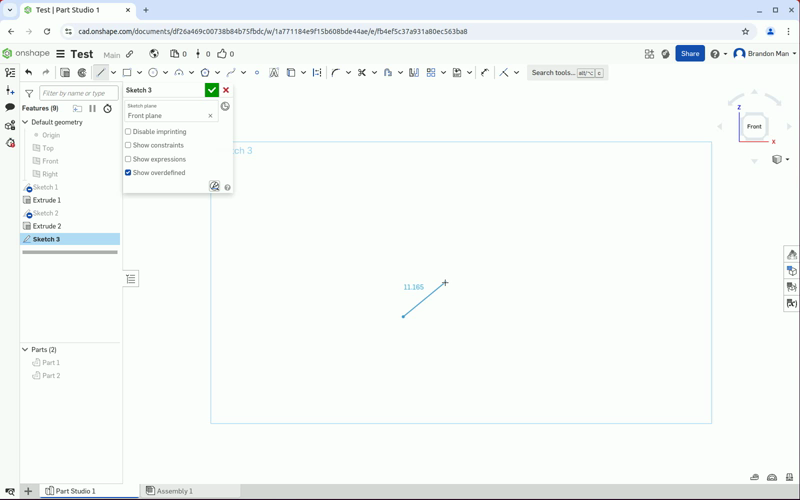
key_down(shift)
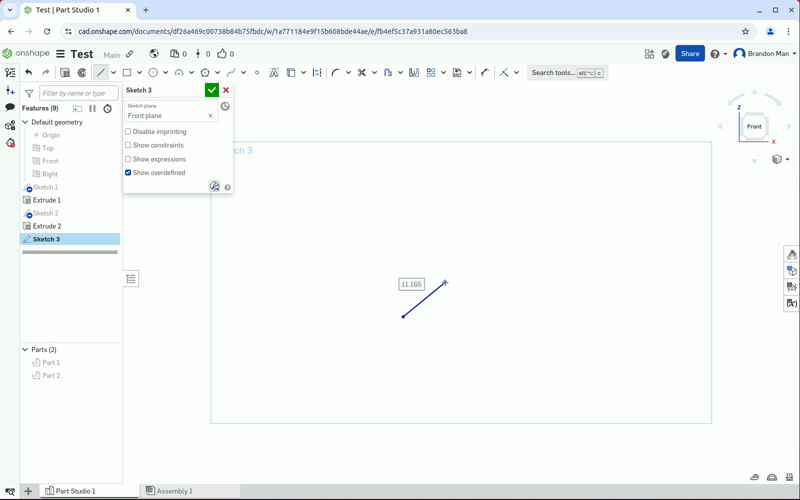
mouse_move(475, 282)
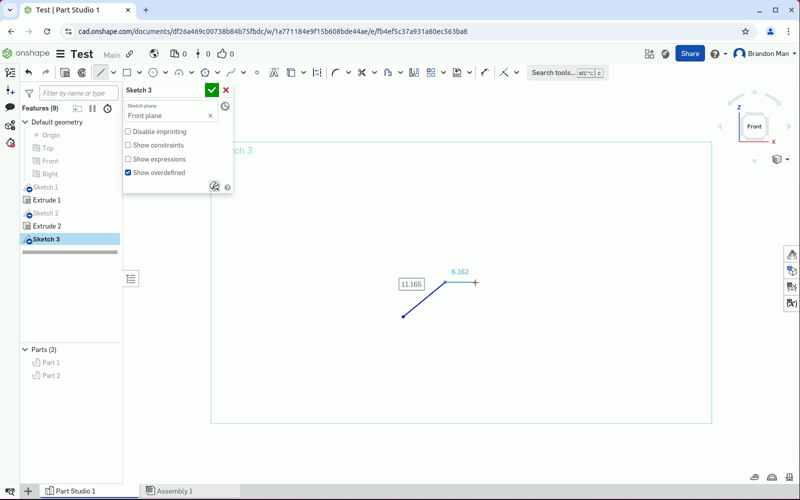
mouse_move(403, 282)
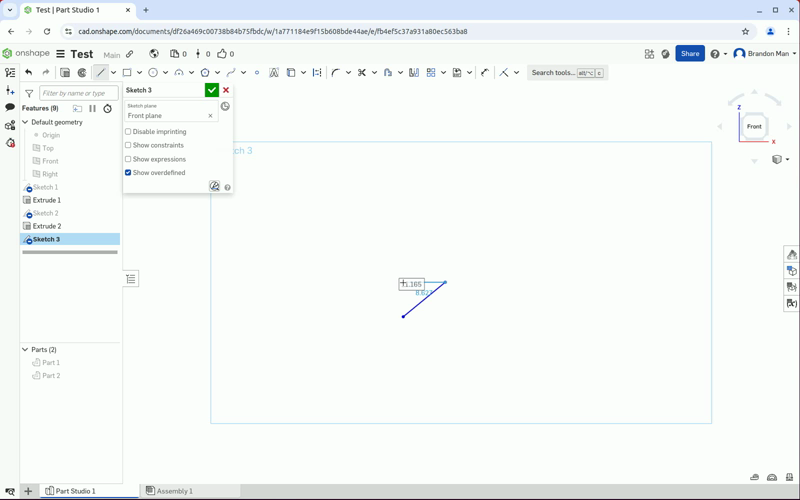
click(403, 282)
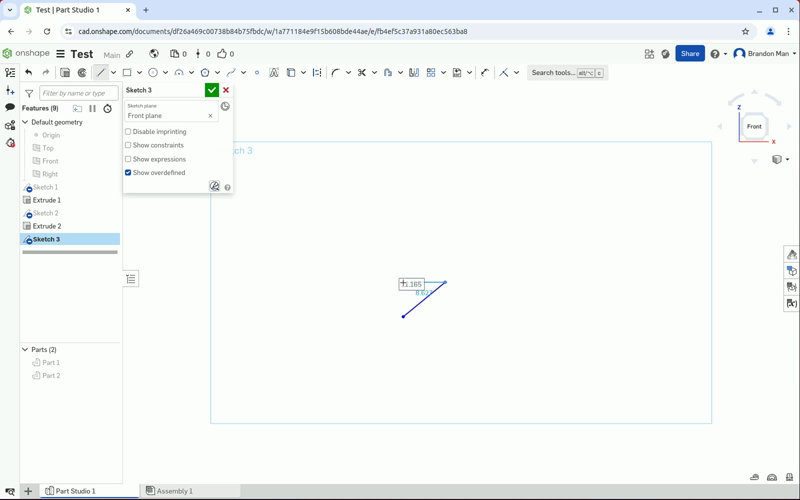
key_up(shift)
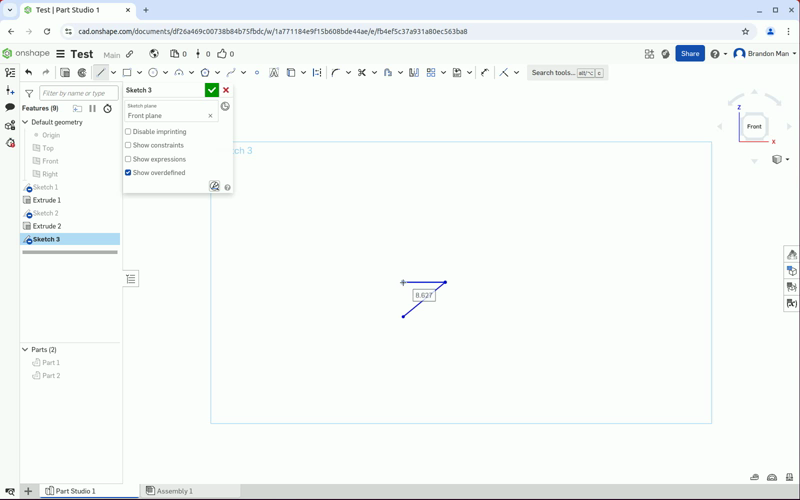
mouse_move(433, 282)
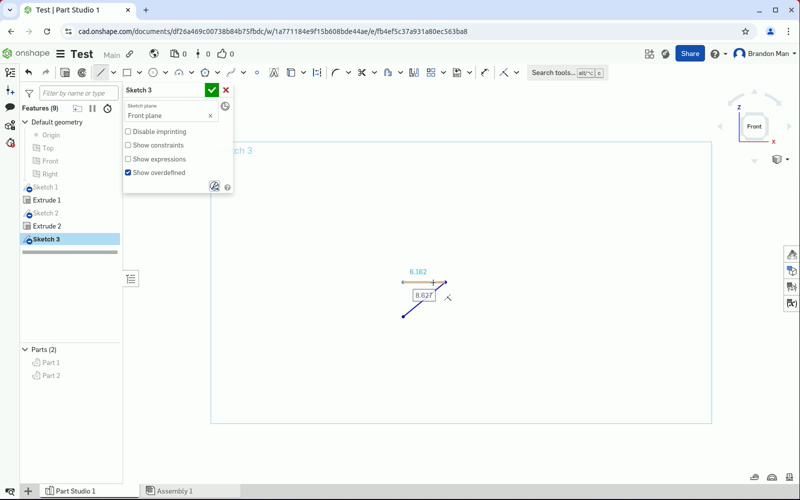
key_down(shift)
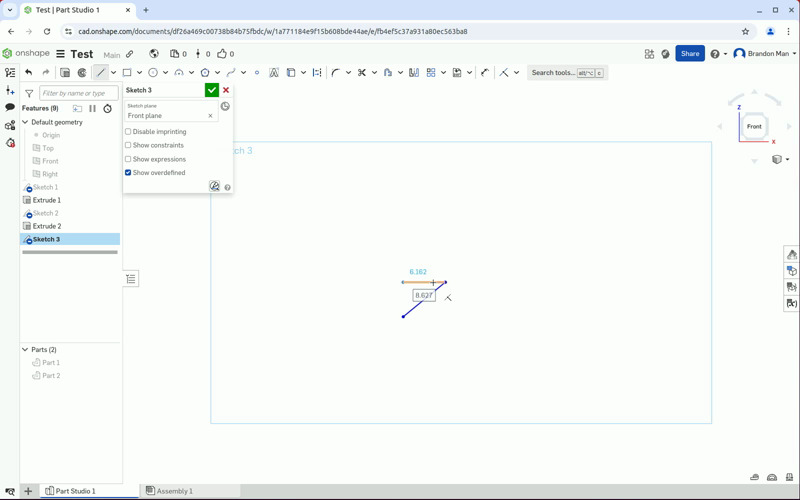
mouse_move(403, 316)
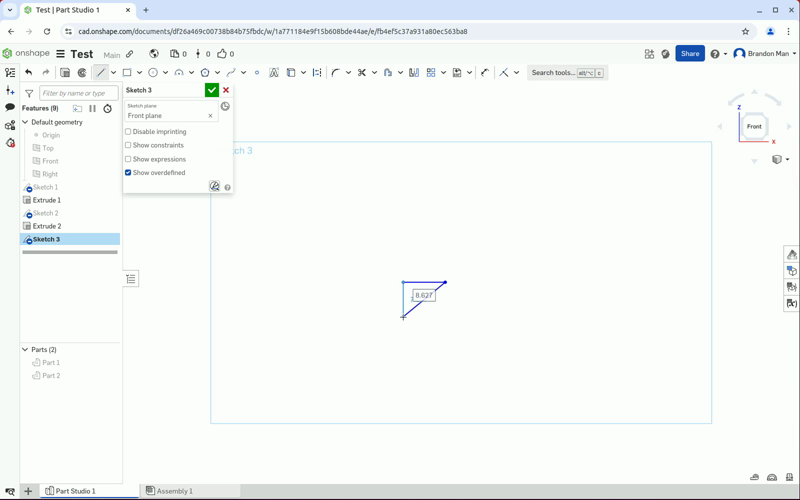
key_up(shift)
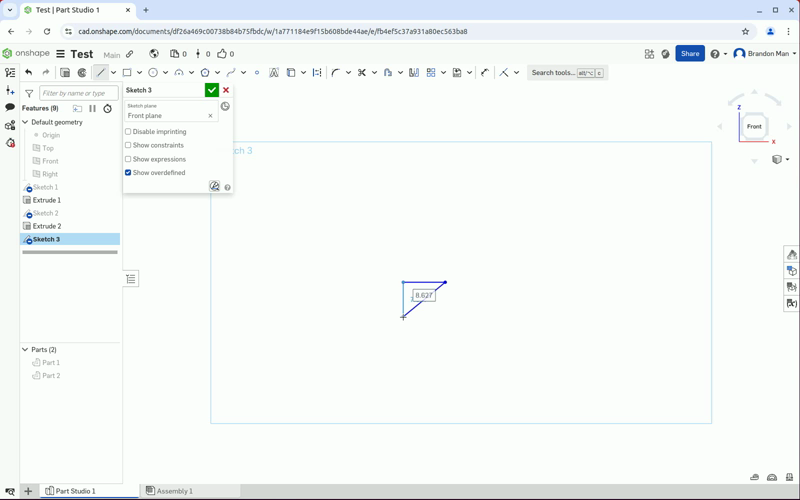
click(403, 316)
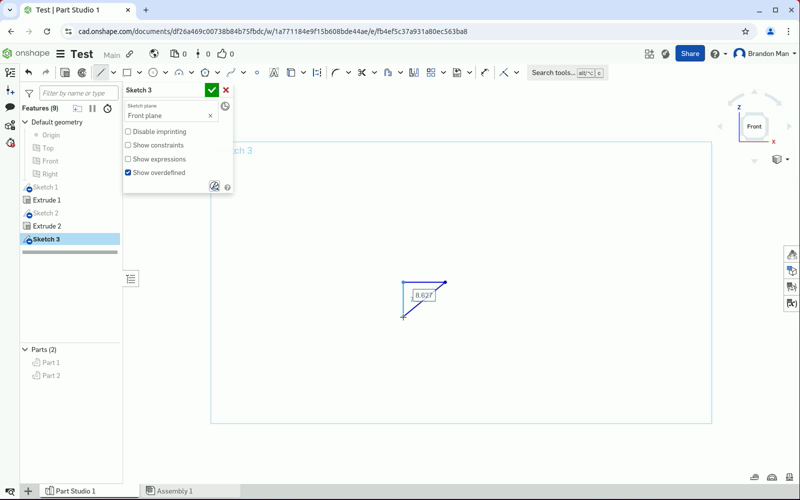
key(esc)
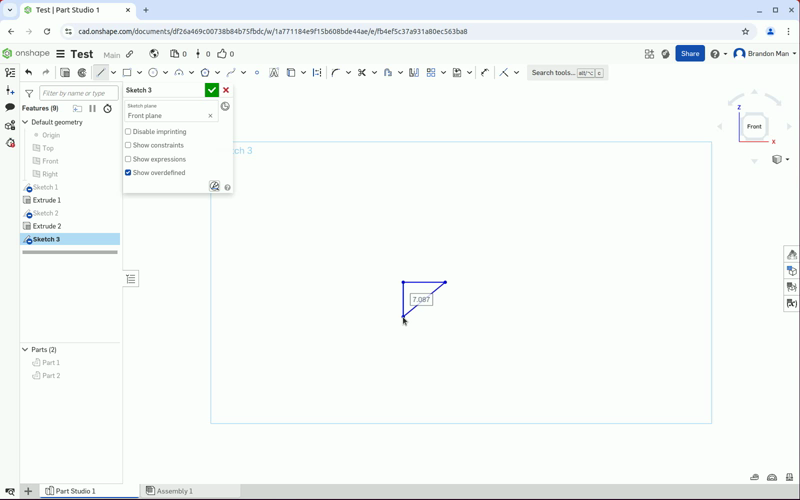
mouse_move(417, 294)
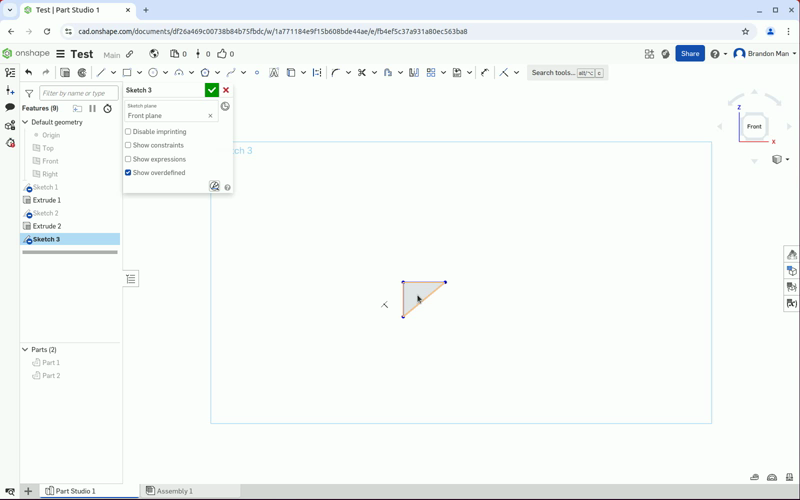
scroll(6)
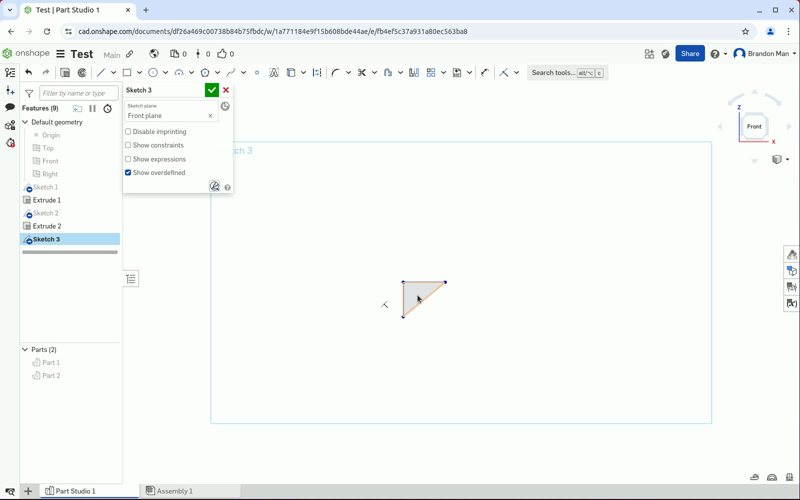
scroll(6)
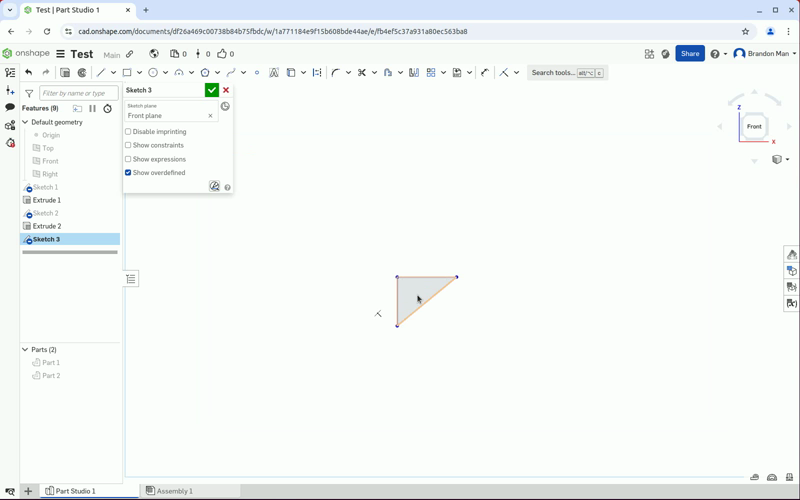
scroll(6)
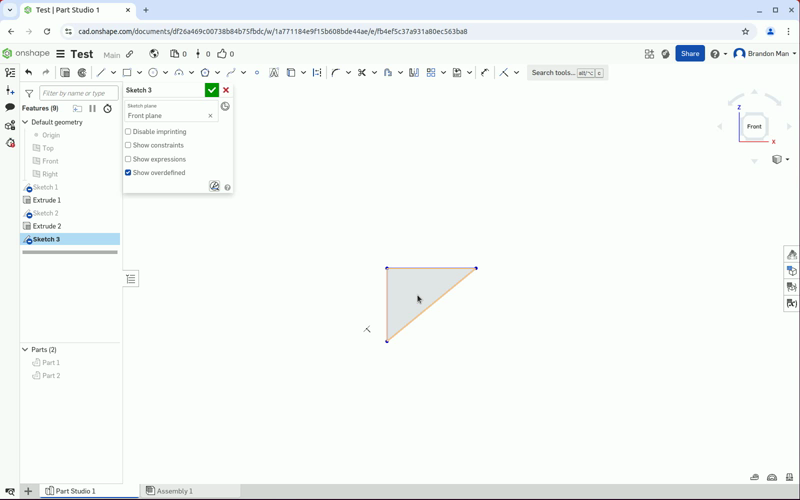
scroll(6)
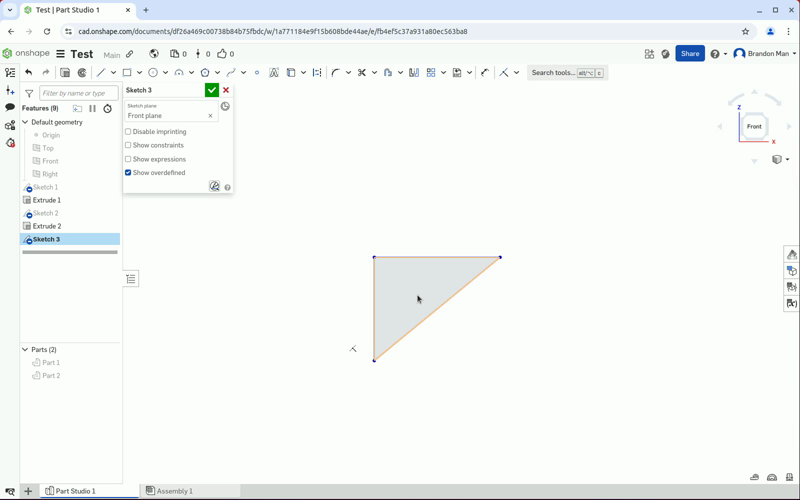
scroll(6)
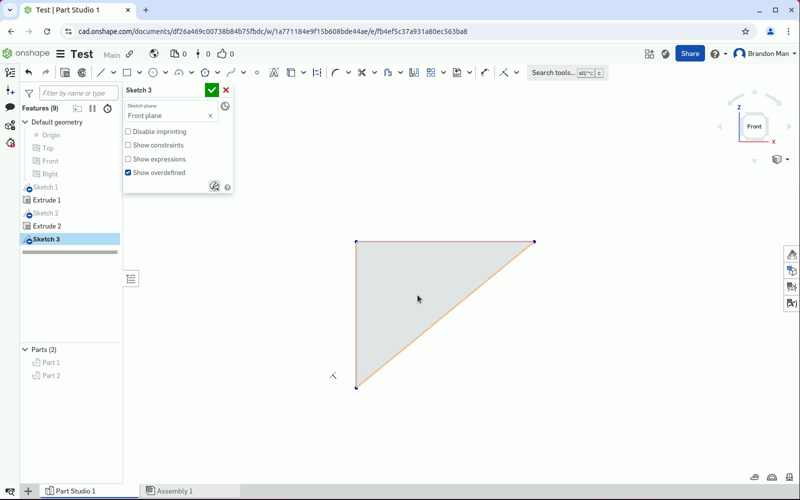
scroll(6)
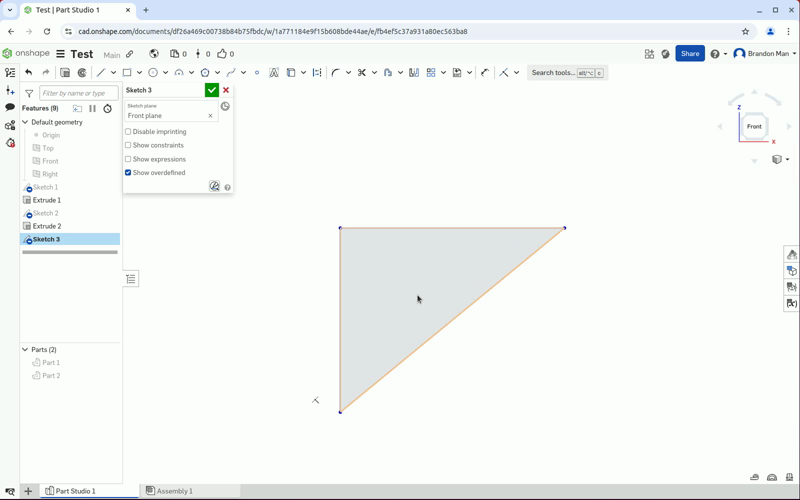
scroll(6)
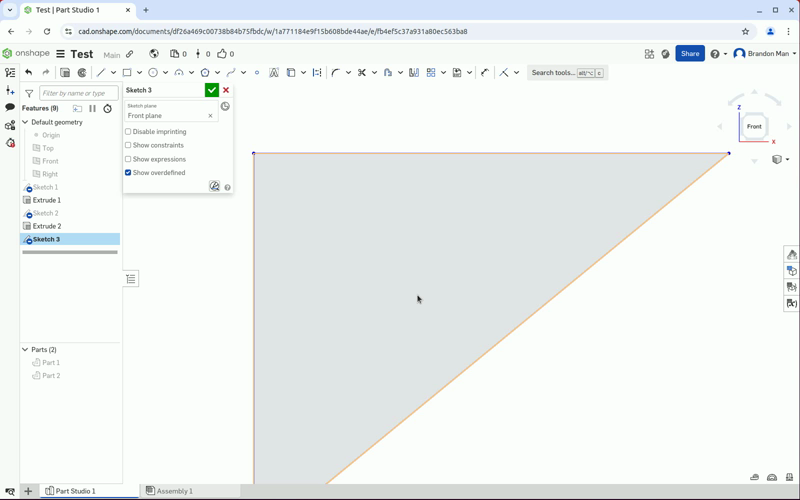
click(417, 294)
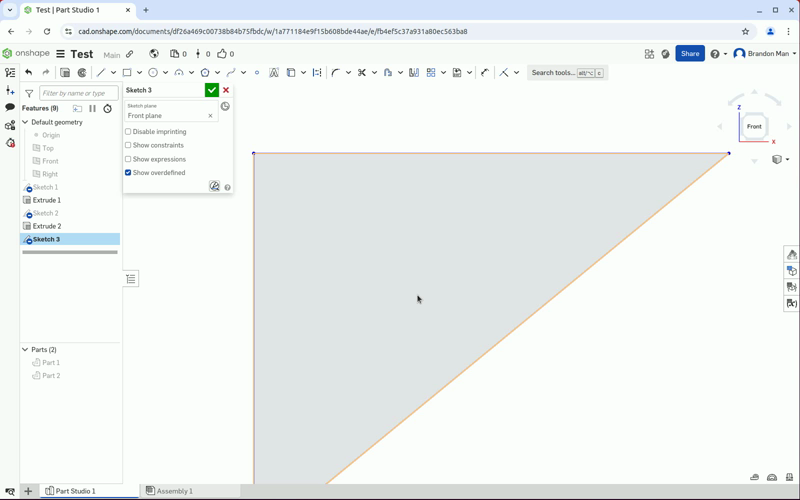
scroll(-6)
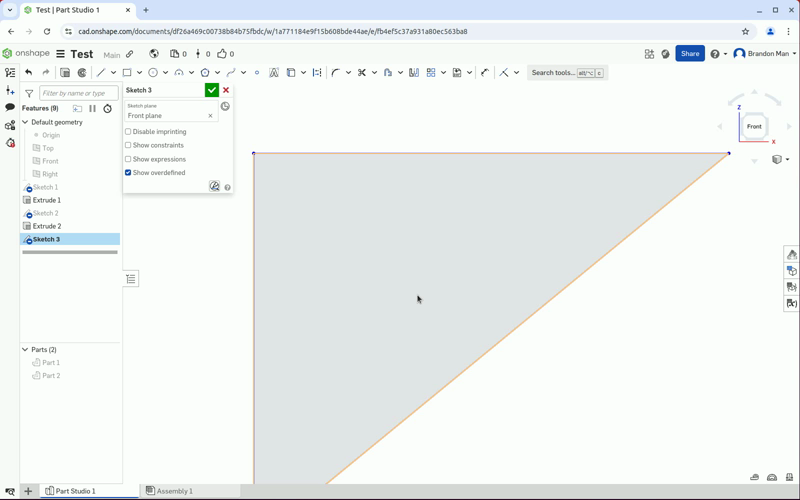
scroll(-6)
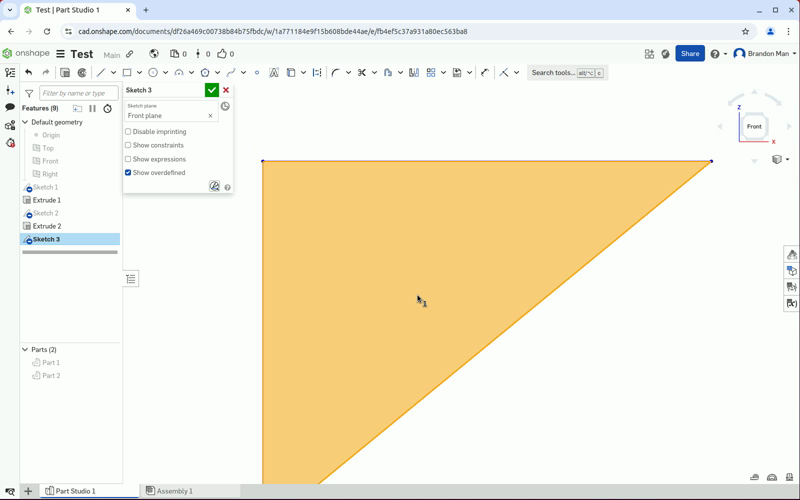
scroll(-6)
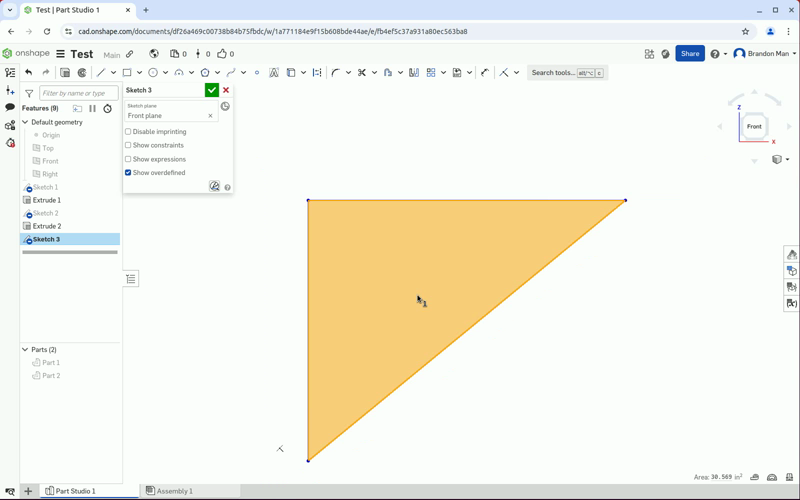
scroll(-6)
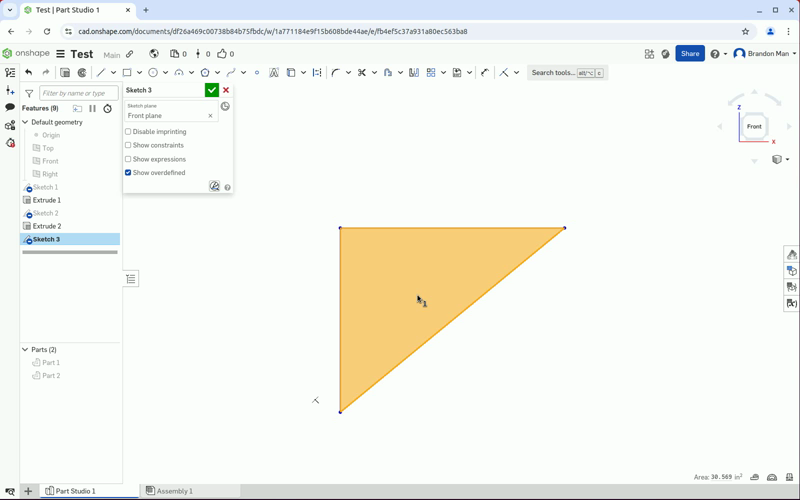
scroll(-6)
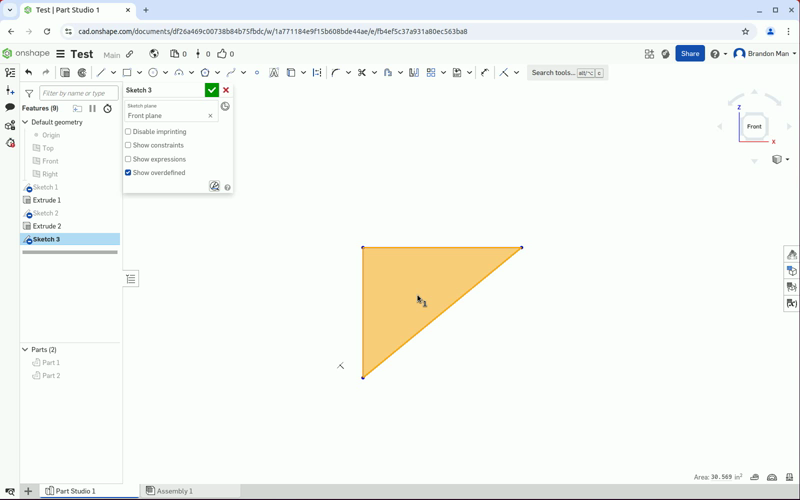
scroll(-6)
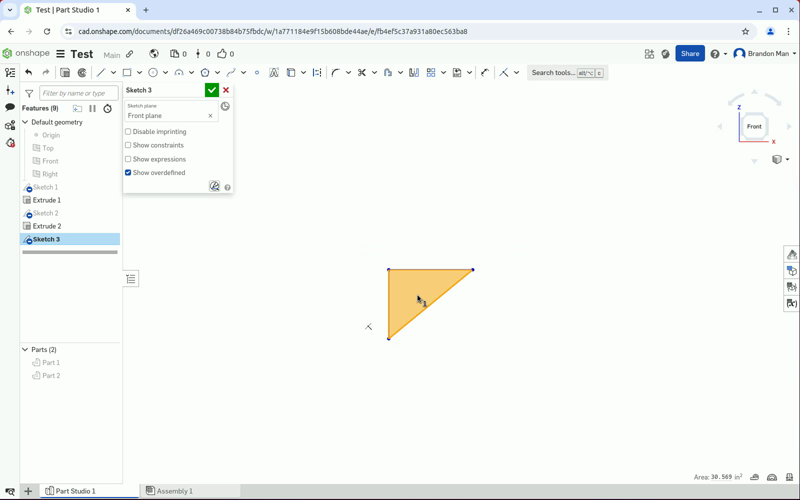
scroll(-6)
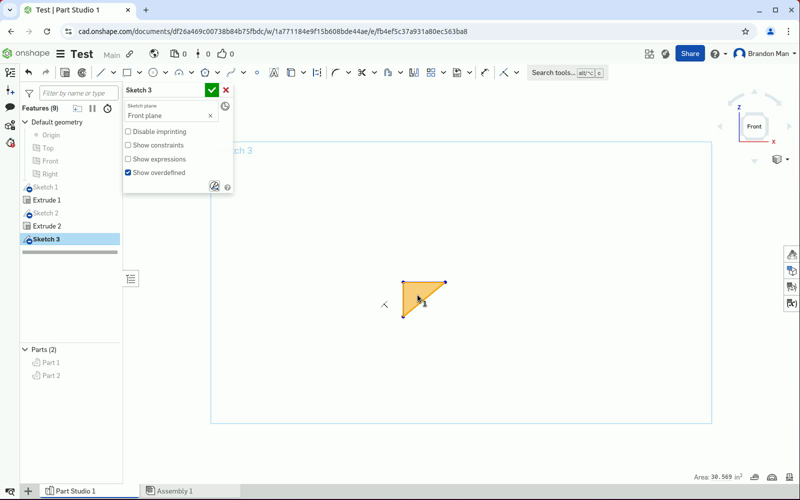
mouse_move(73, 352)
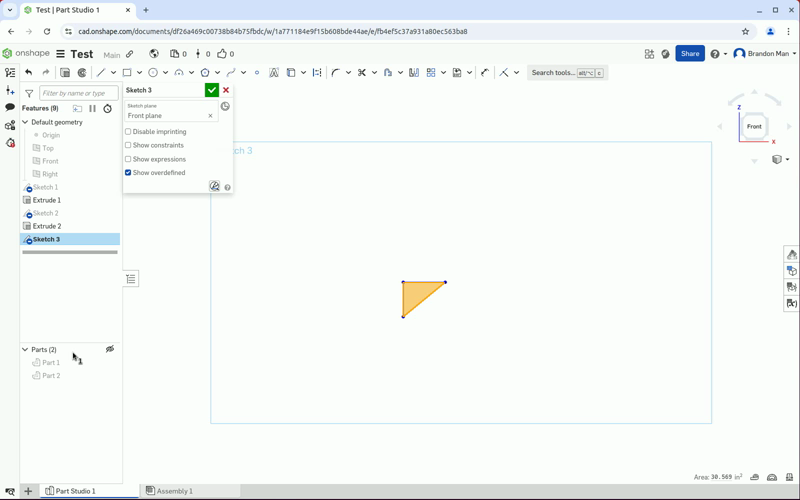
key(shift+y)
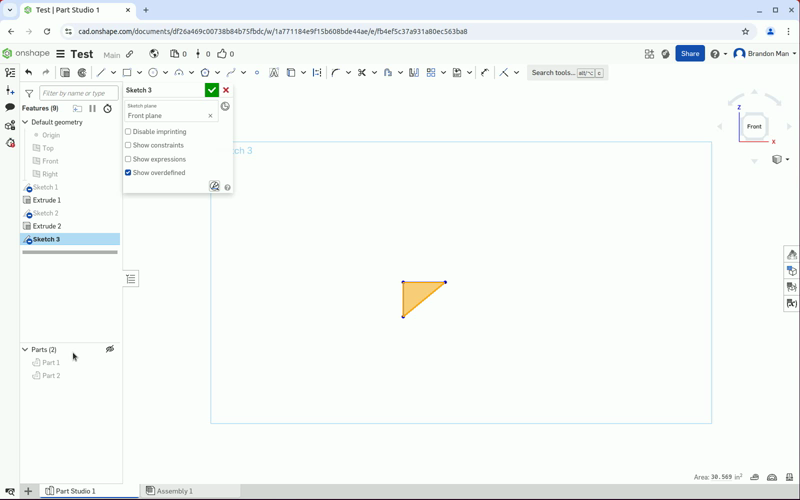
key(shift+e)
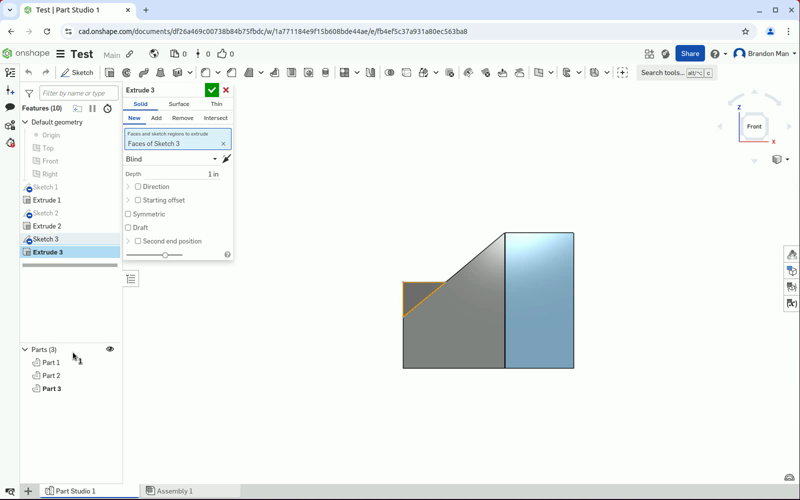
mouse_move(143, 106)
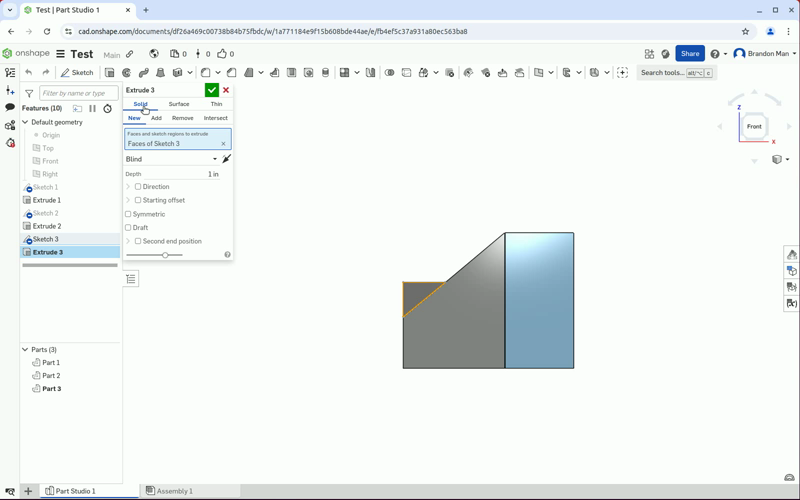
click(143, 106)
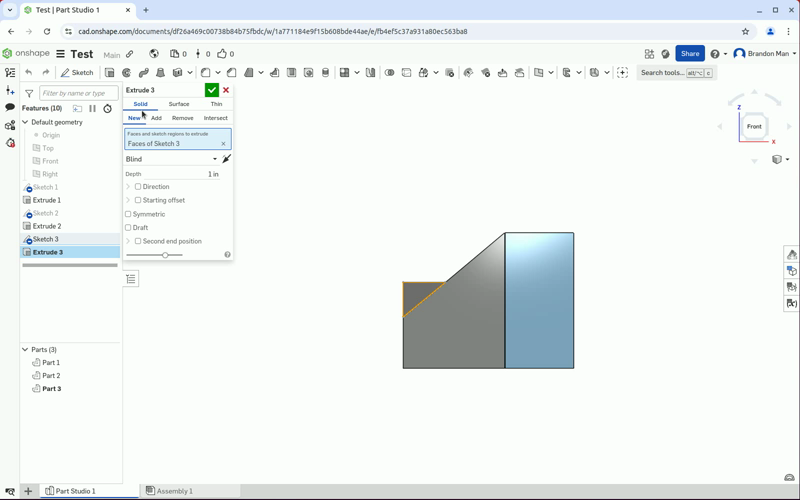
mouse_move(137, 120)
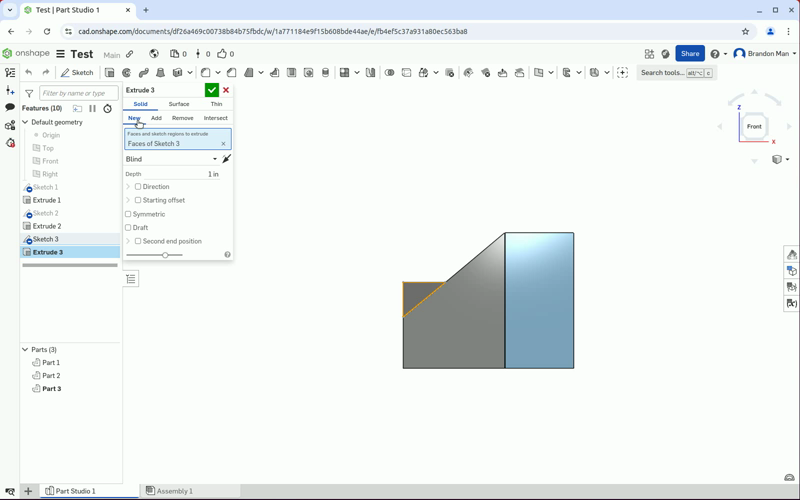
click(137, 120)
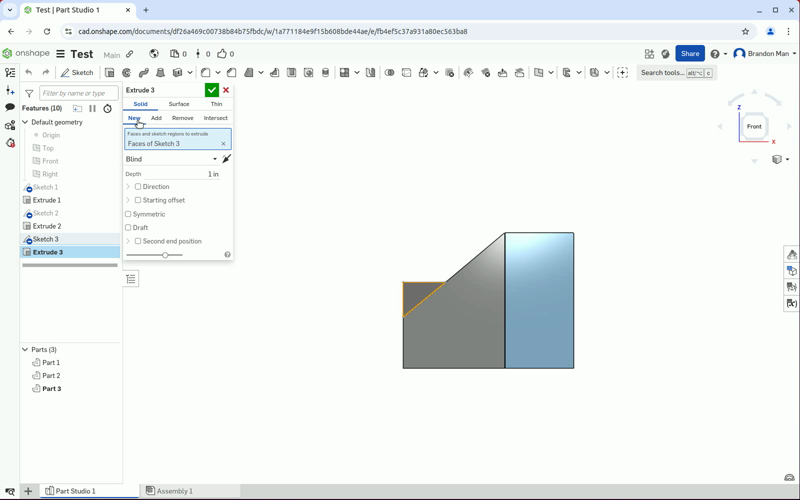
key(tab, 4)
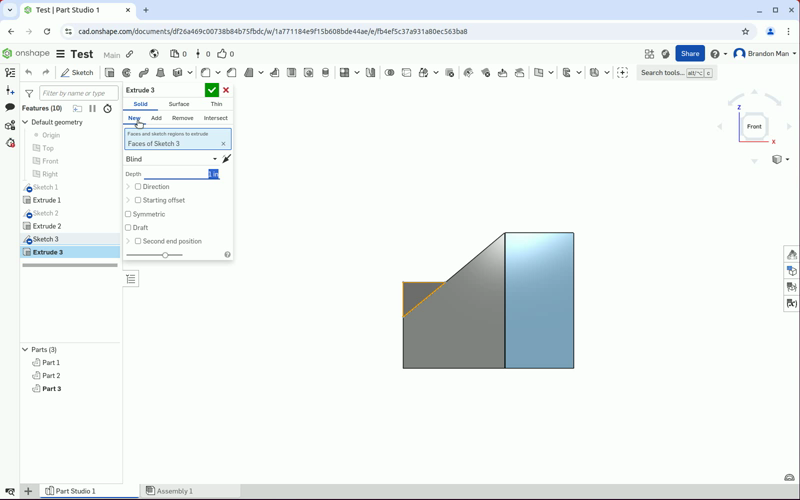
text(-13.961)
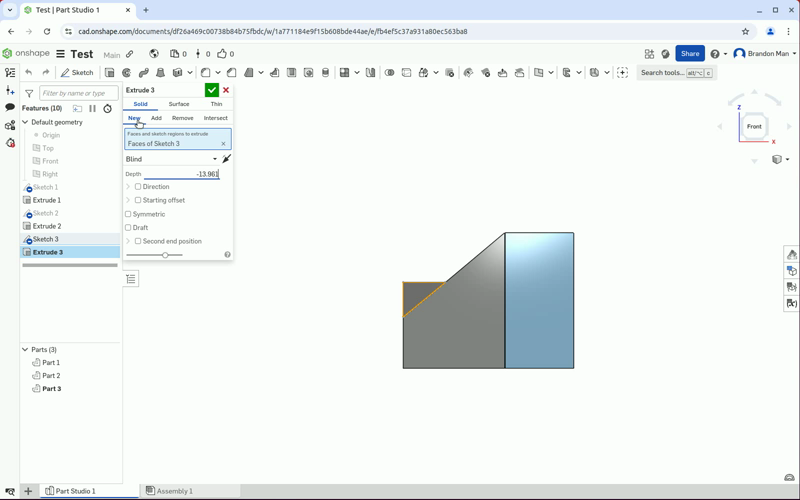
key(enter)
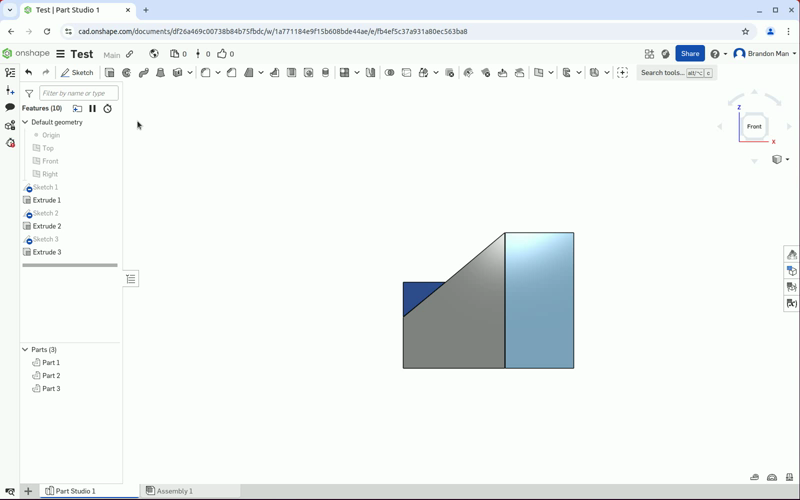
key(shift+h)
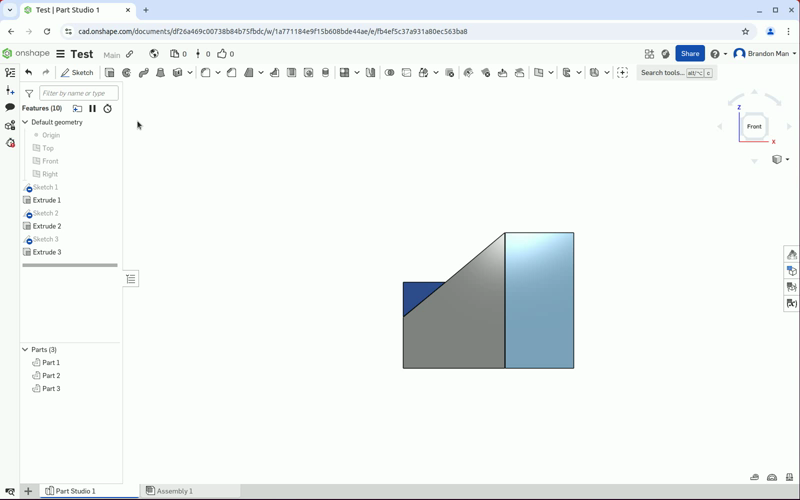
key(shift+h)
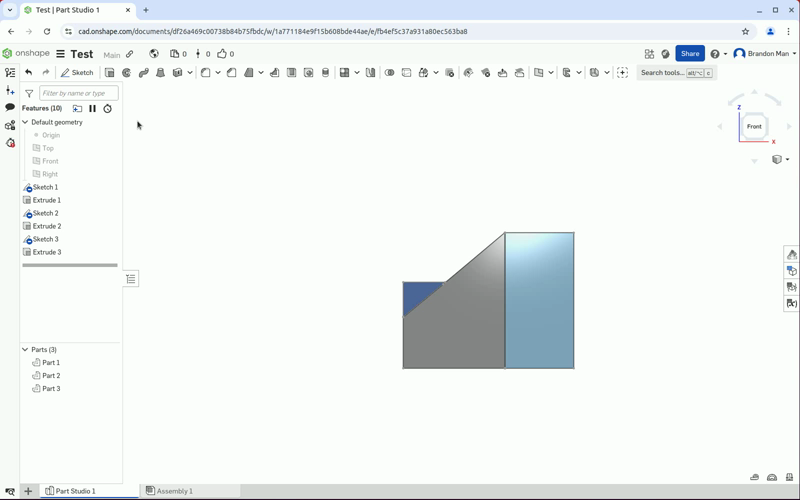
key(shift+7)
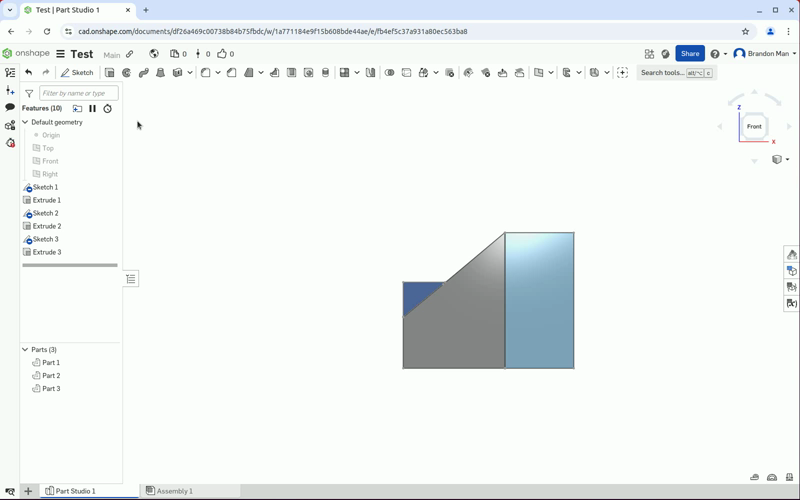
key(left, 2)
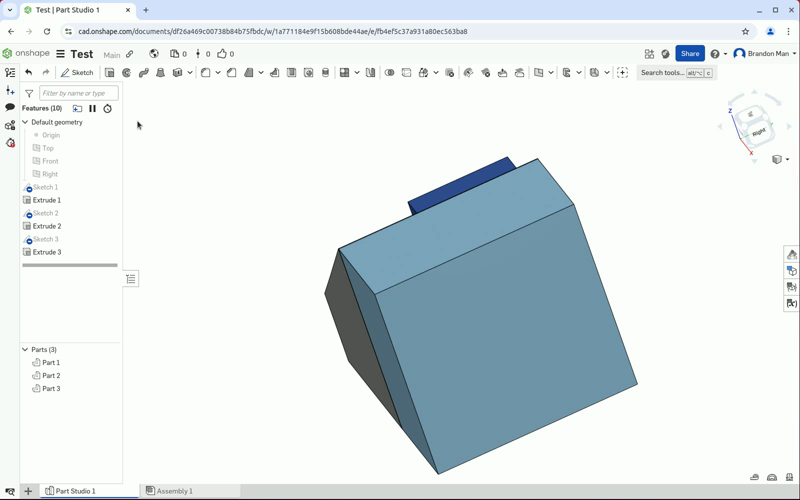
key(down, 2)
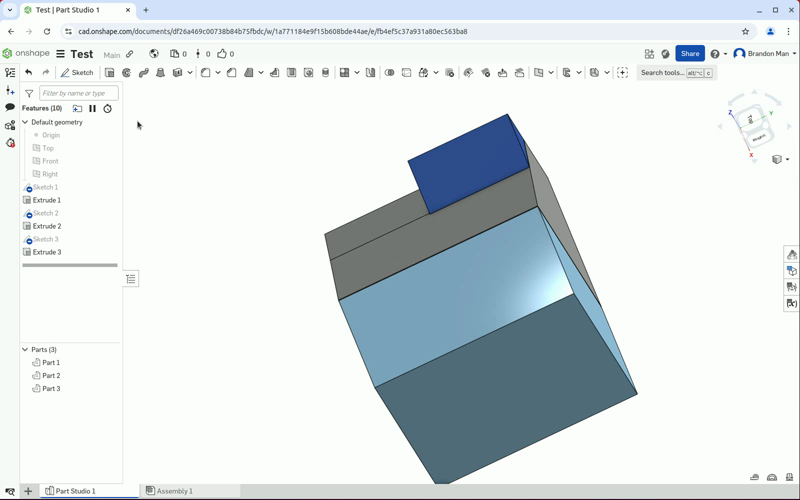
key(up, 2)
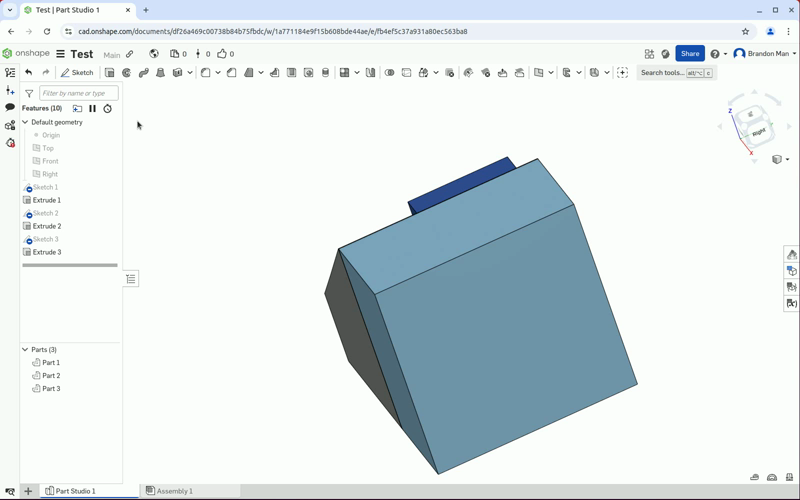
key(right, 2)
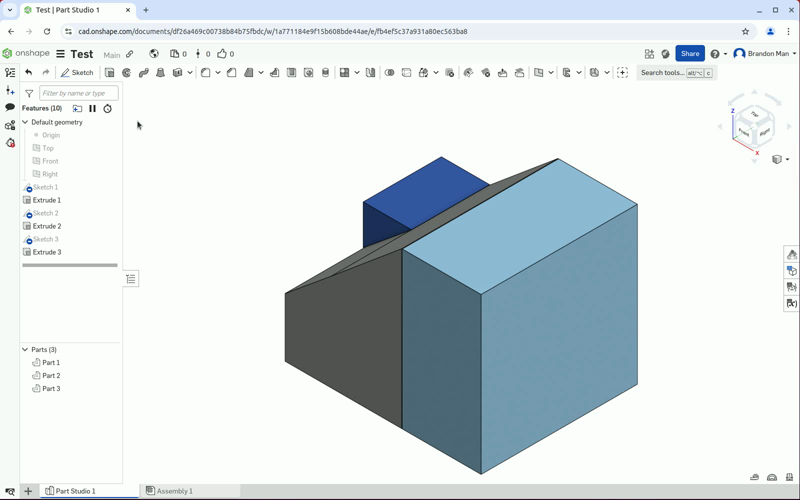
mouse_move(73, 189)
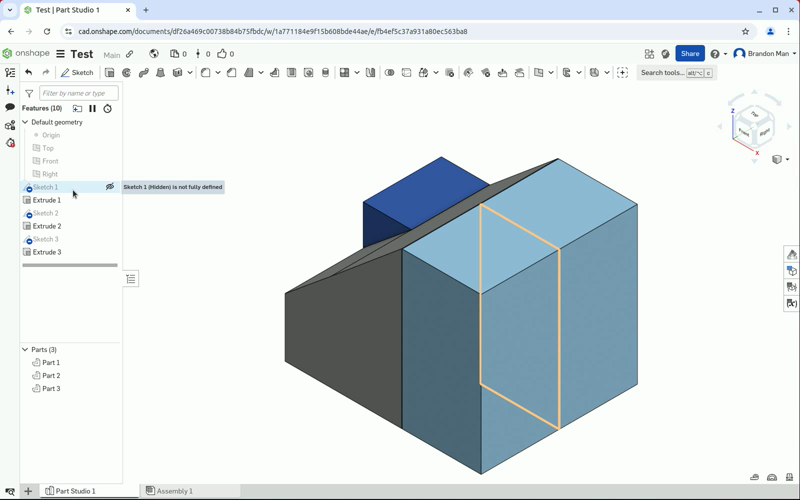
click(73, 189)